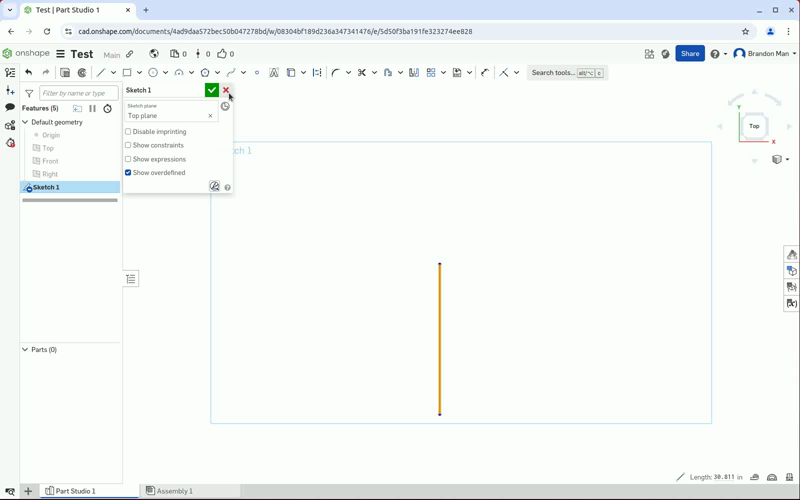
key(shift+h)
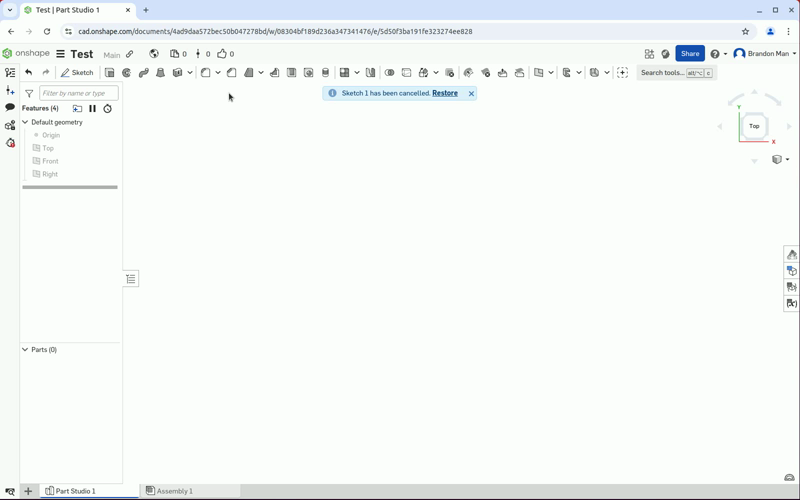
mouse_move(73, 352)
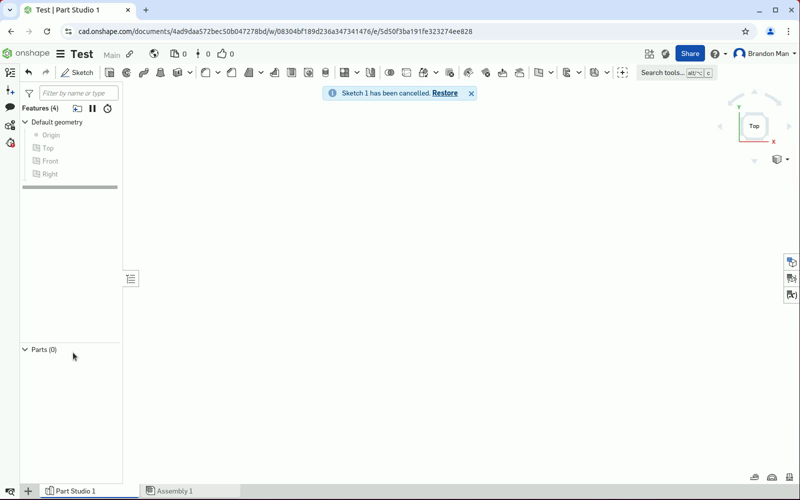
key(y)
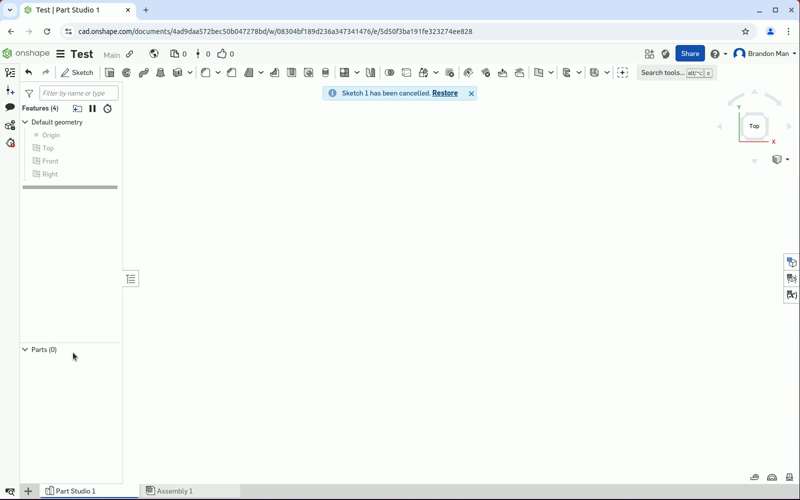
key(shift+p)
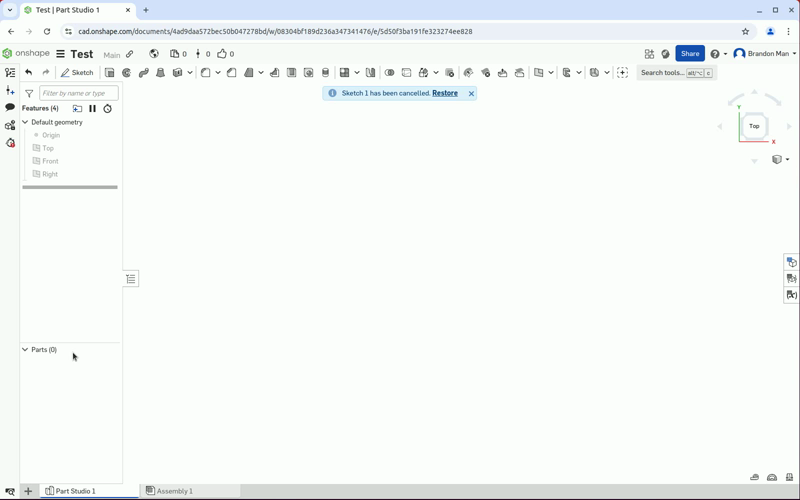
key(space)
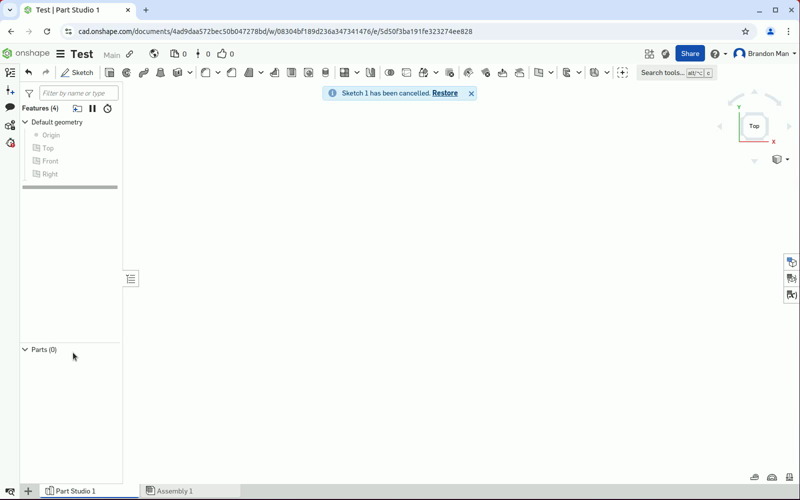
key_down(shift)
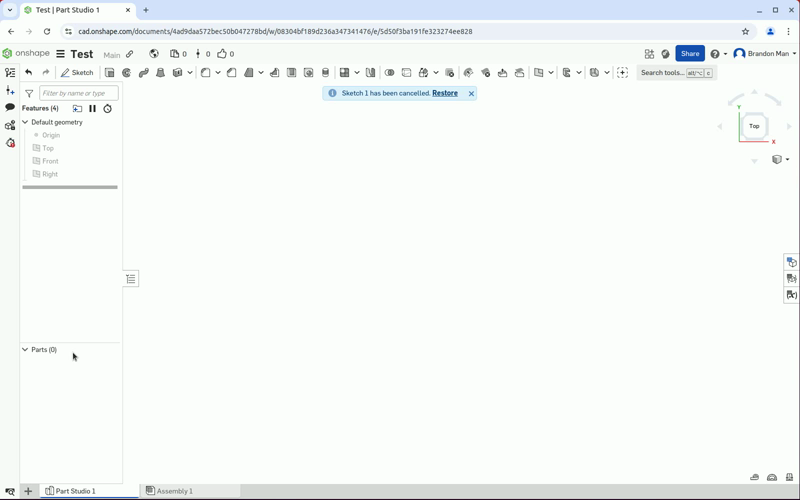
key(up)
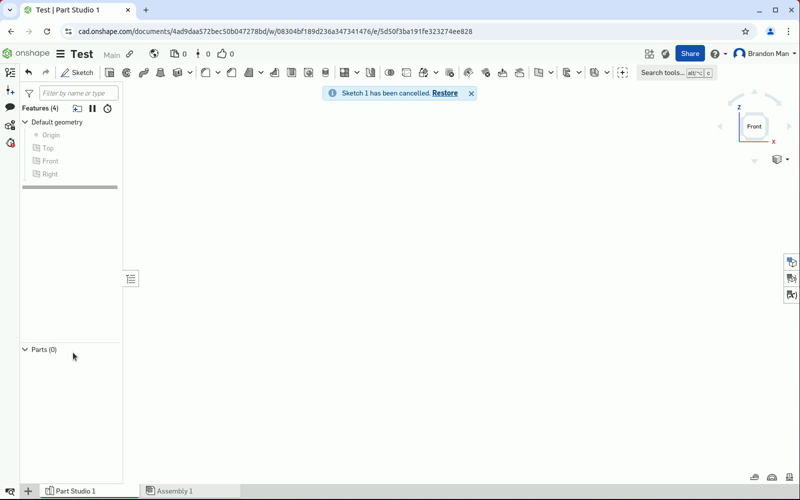
key_up(shift)
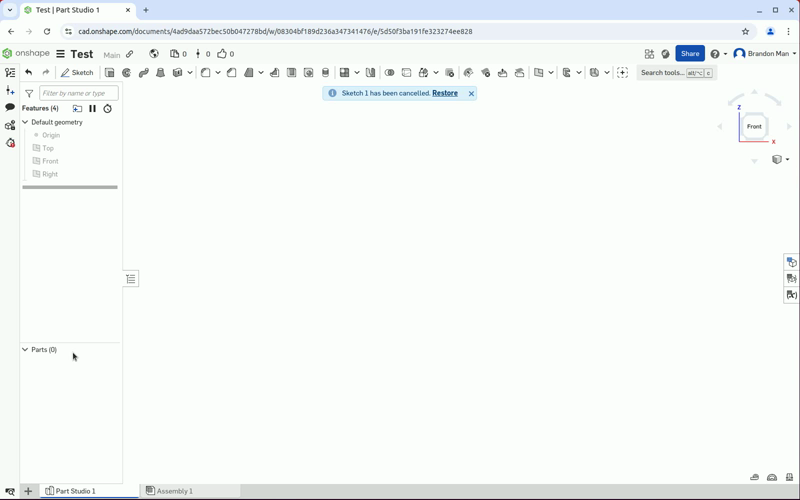
mouse_move(73, 352)
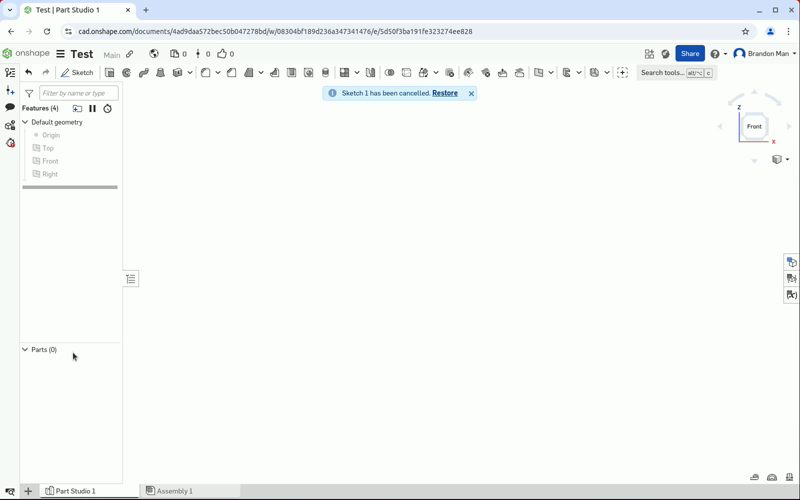
key(shift+y)
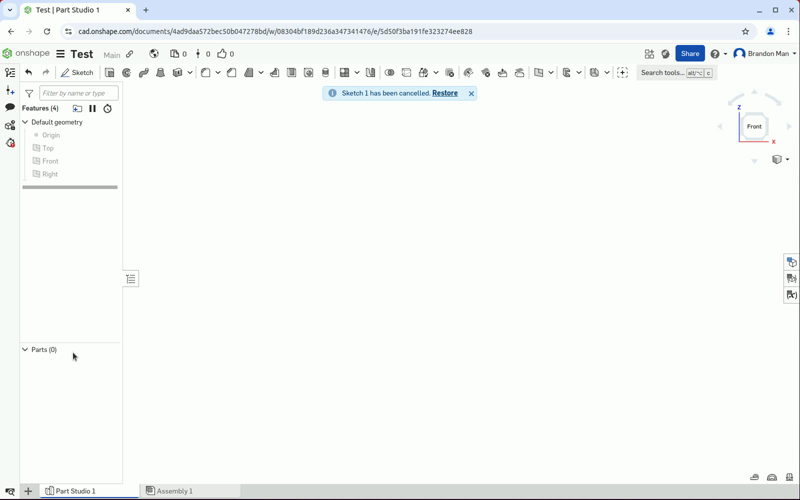
key(shift+s)
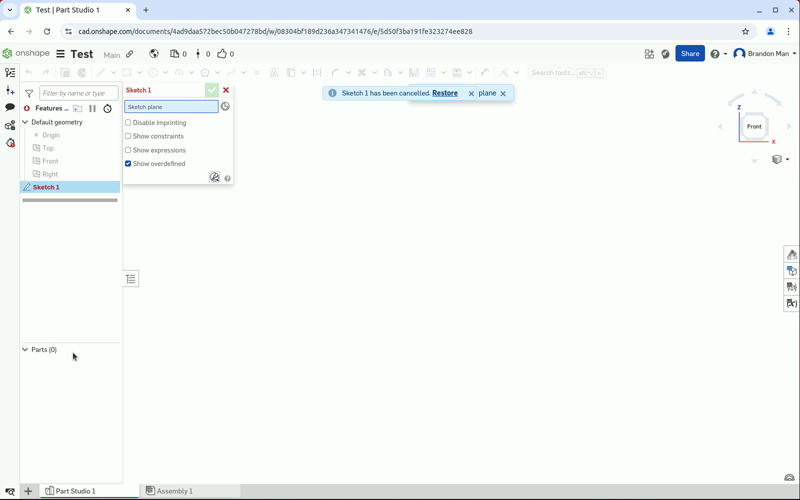
mouse_move(73, 163)
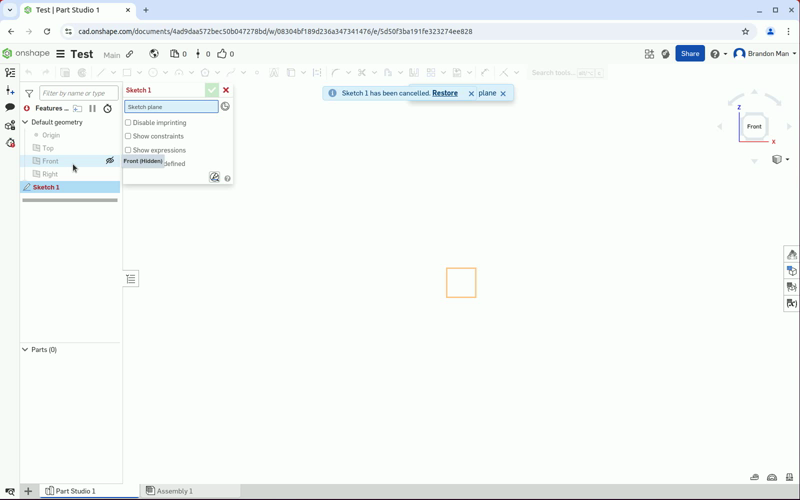
click(73, 163)
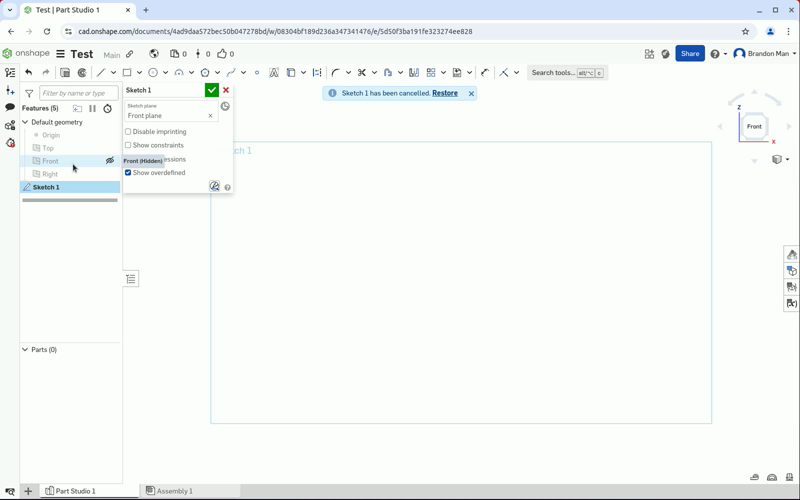
mouse_move(73, 352)
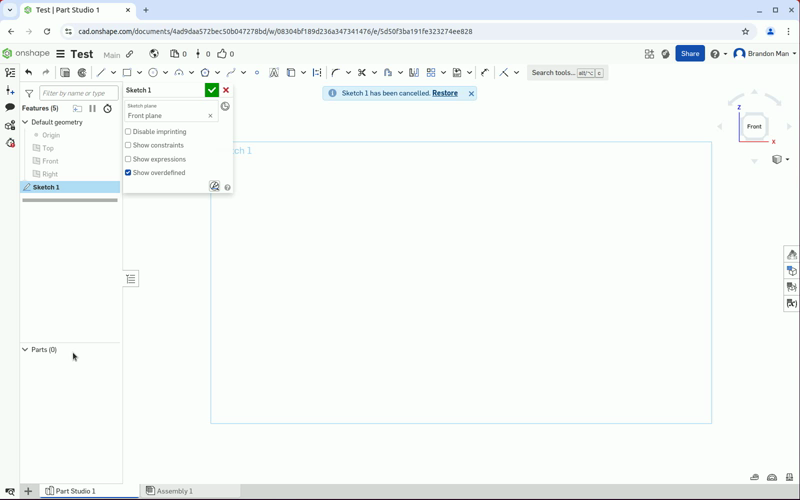
key(y)
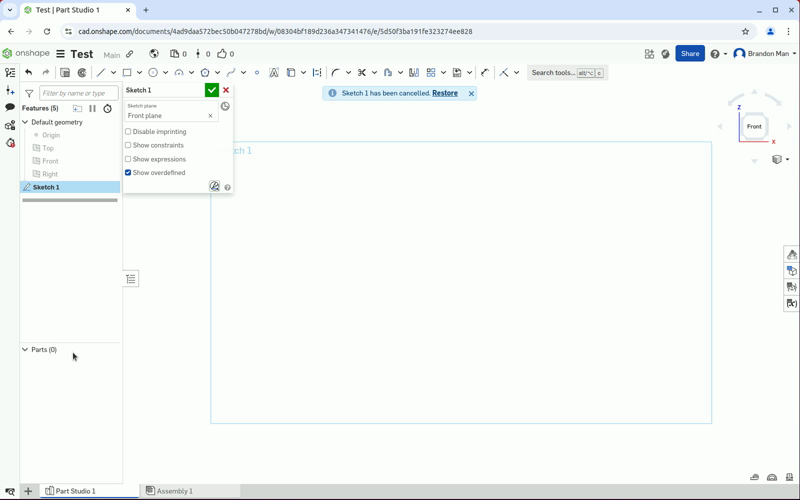
key(l)
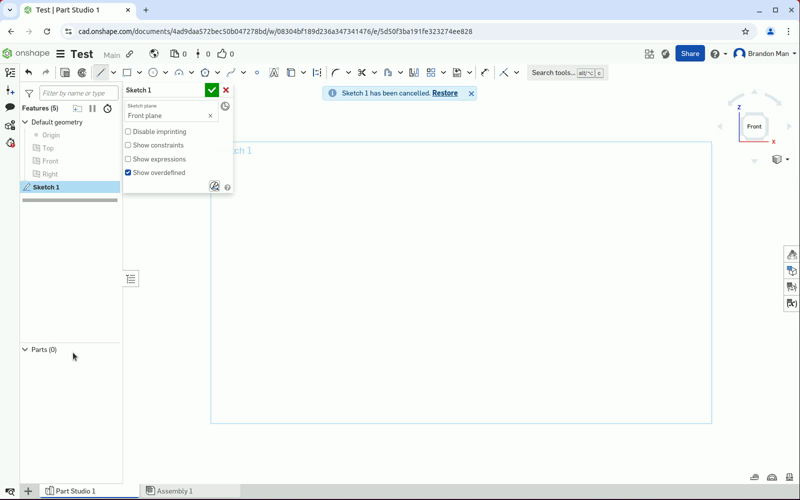
key_down(shift)
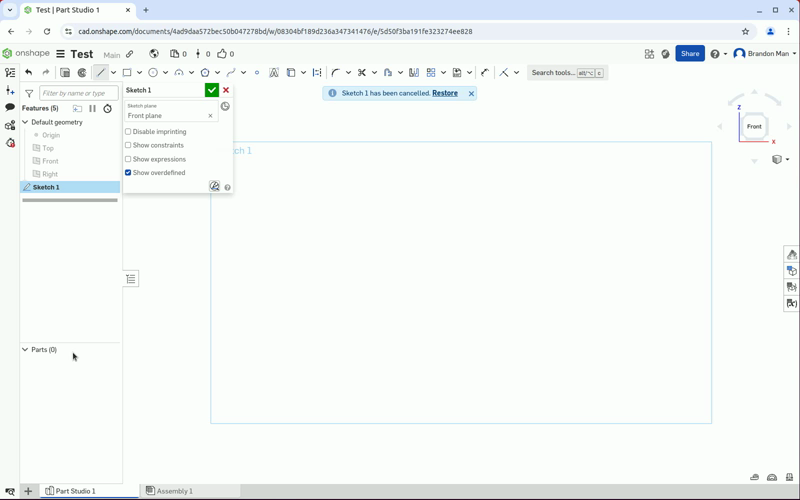
mouse_move(443, 282)
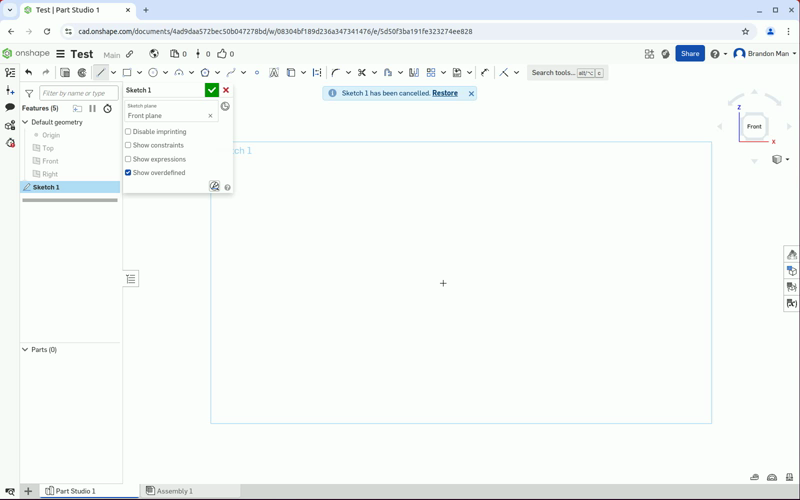
click(443, 282)
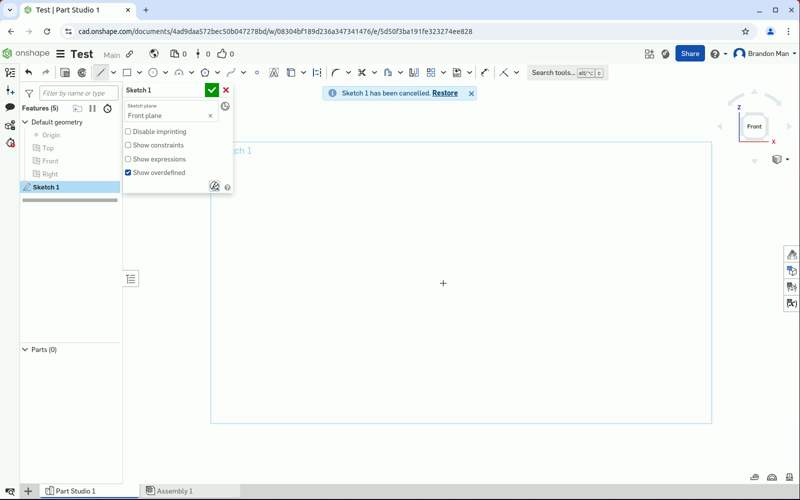
key_up(shift)
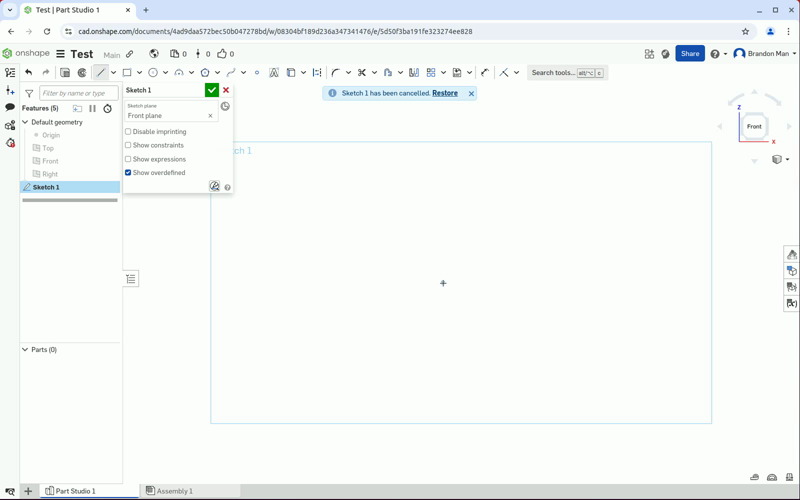
key_down(shift)
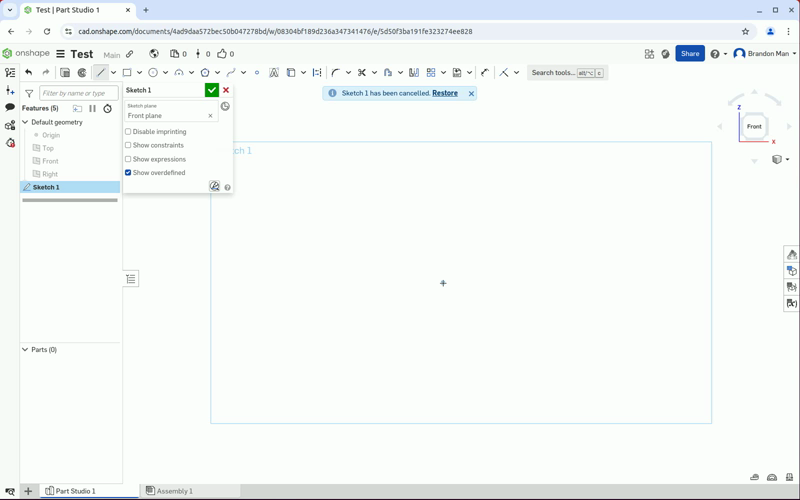
mouse_move(473, 282)
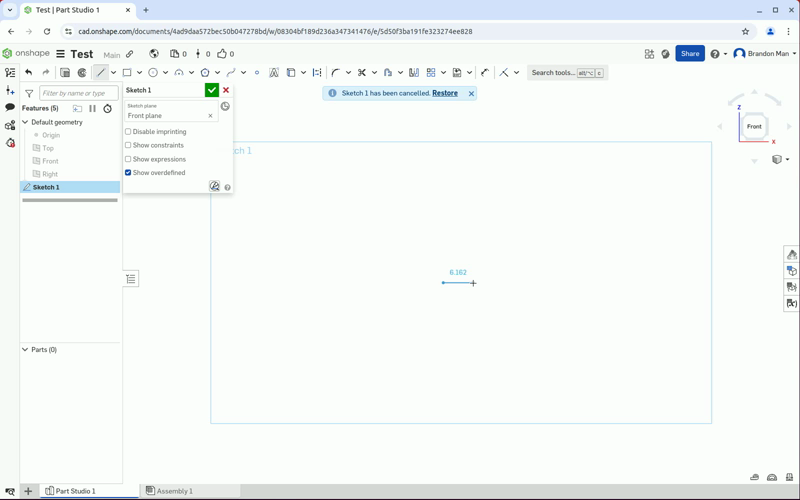
mouse_move(479, 282)
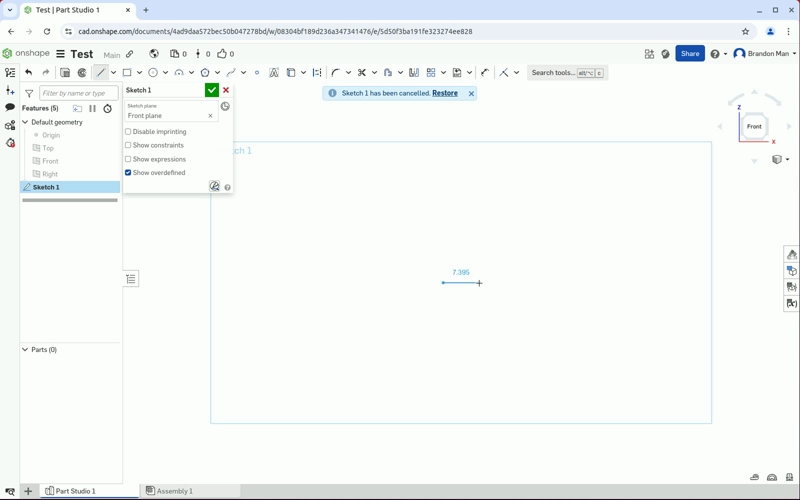
click(479, 282)
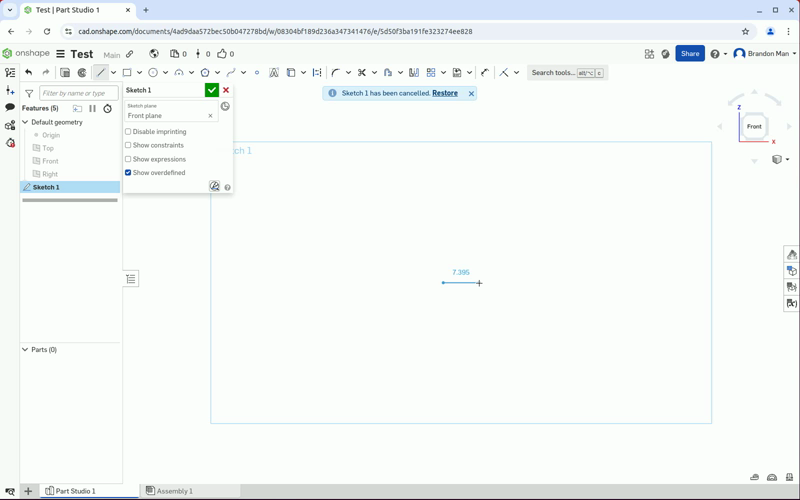
key_up(shift)
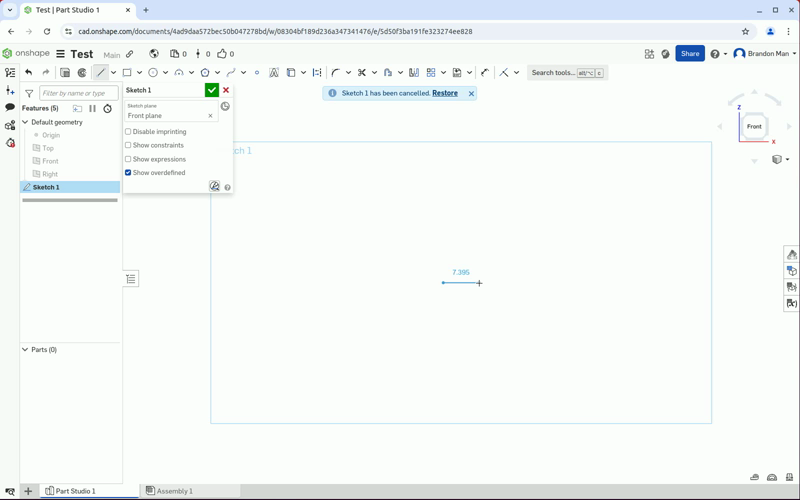
key_down(shift)
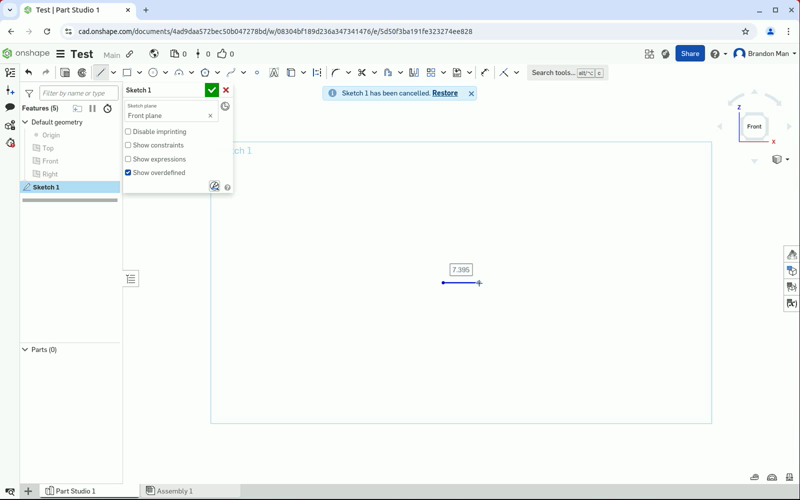
mouse_move(509, 282)
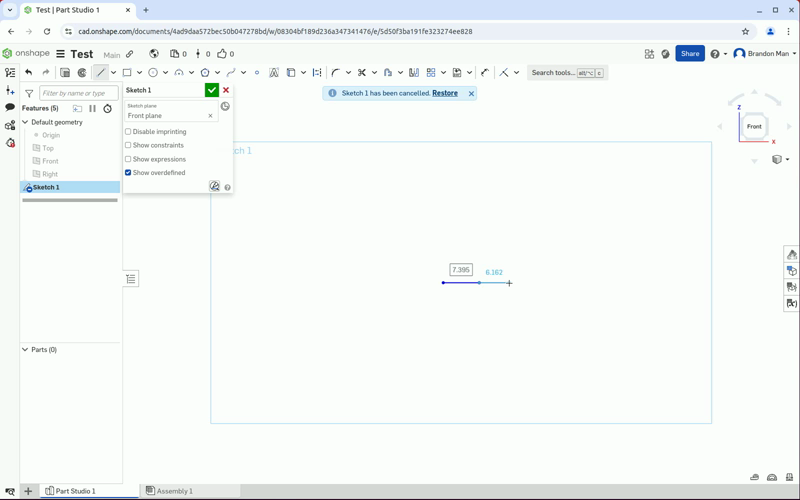
mouse_move(479, 273)
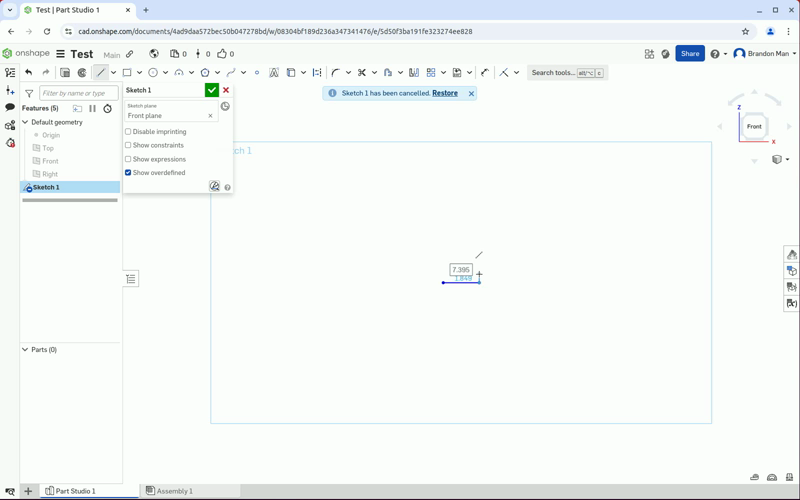
click(479, 273)
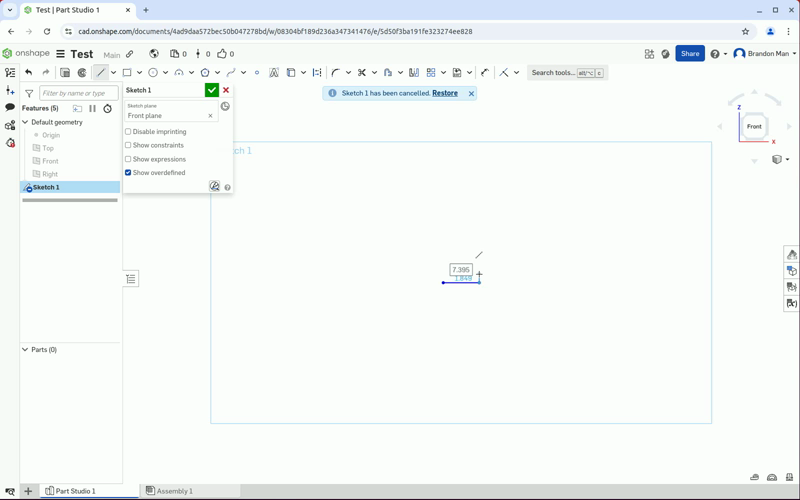
key_up(shift)
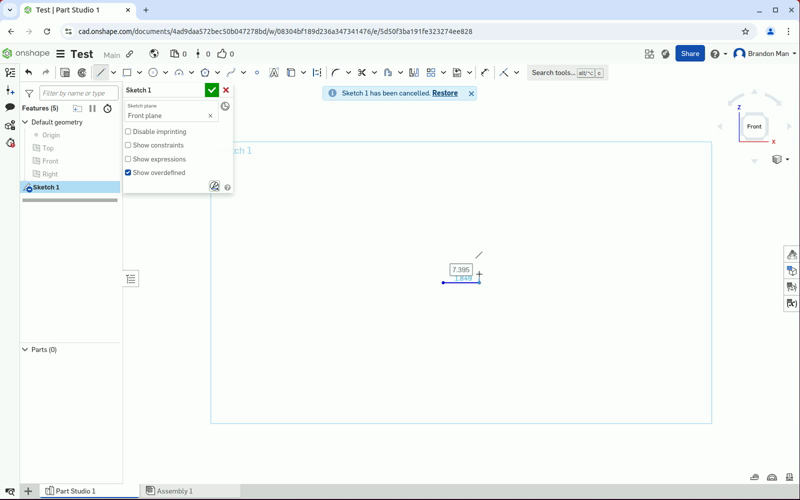
key_down(shift)
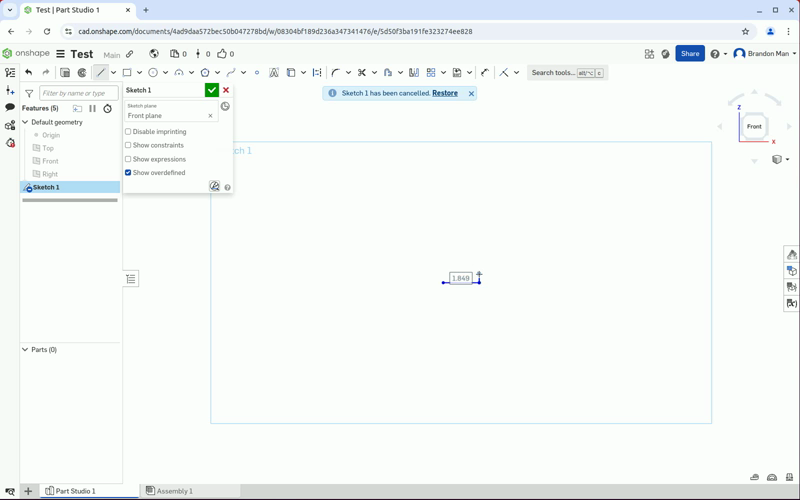
mouse_move(509, 273)
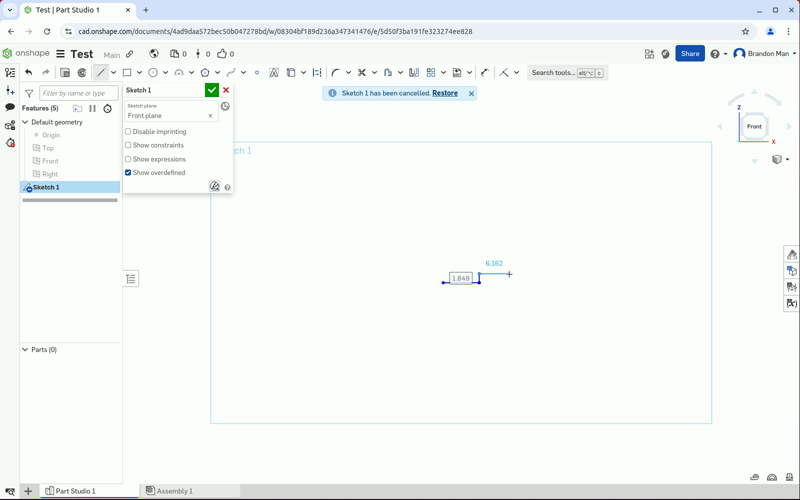
mouse_move(443, 273)
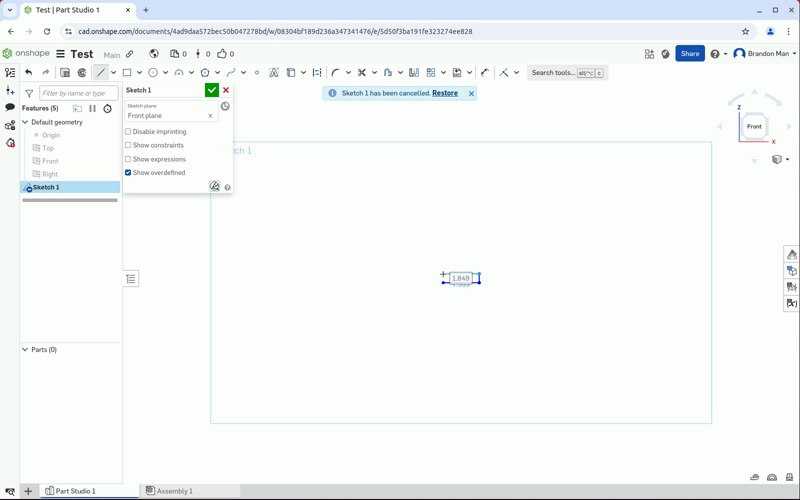
click(443, 273)
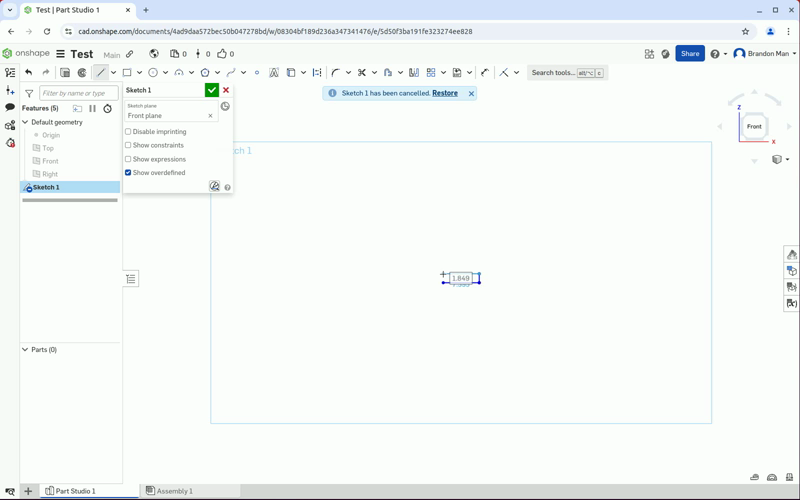
key_up(shift)
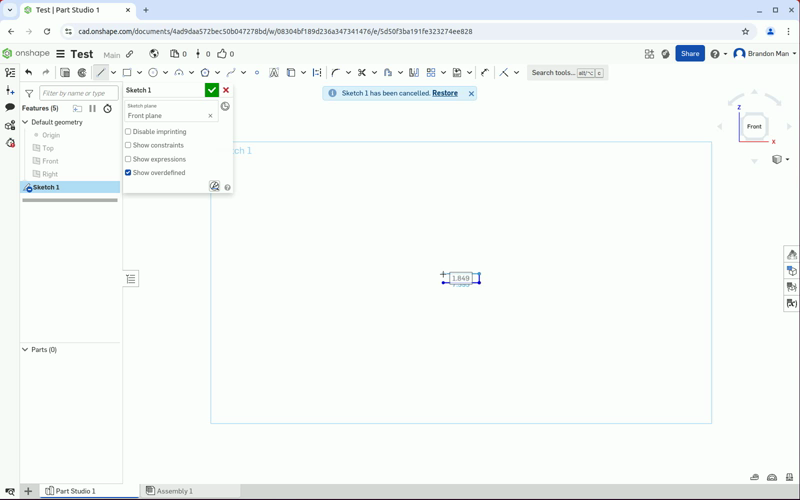
mouse_move(473, 273)
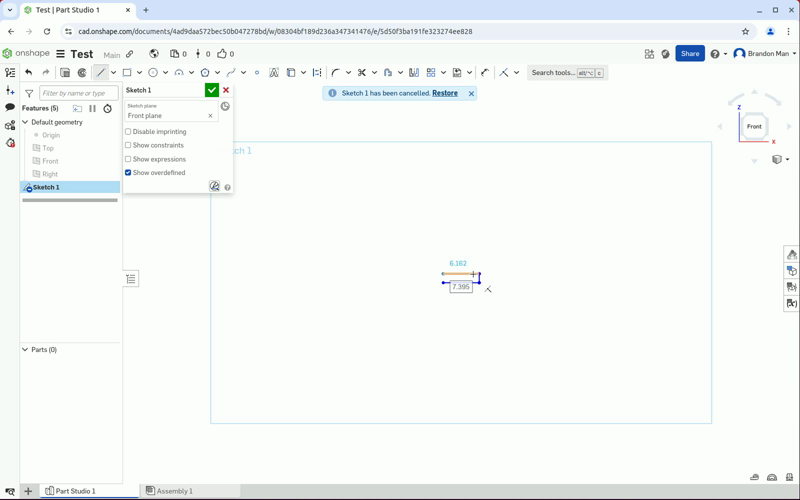
key_down(shift)
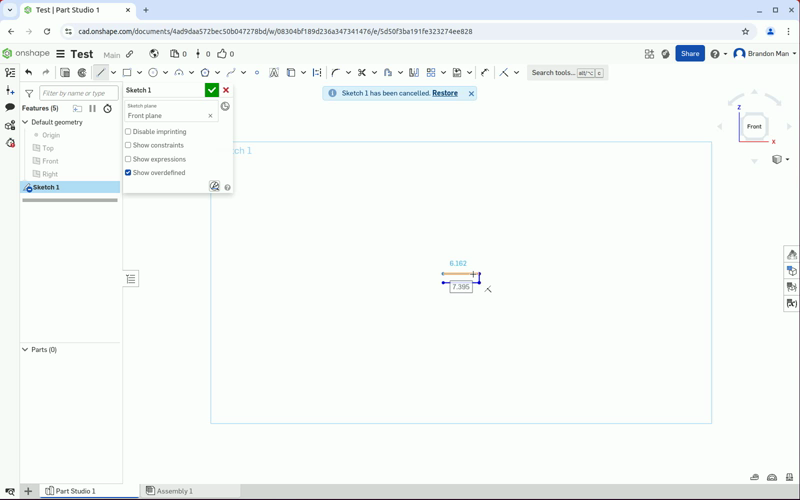
mouse_move(443, 282)
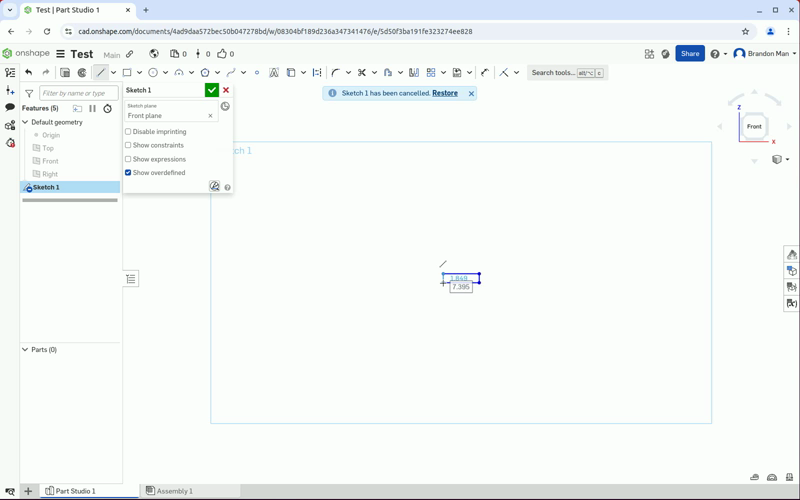
key_up(shift)
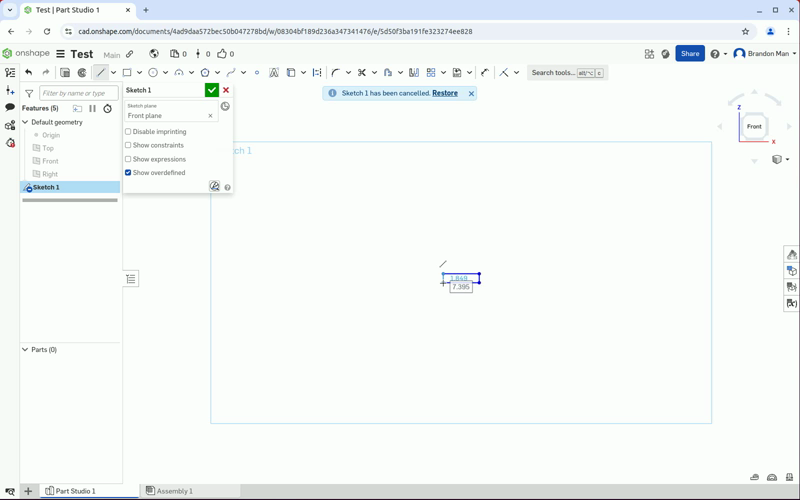
click(443, 282)
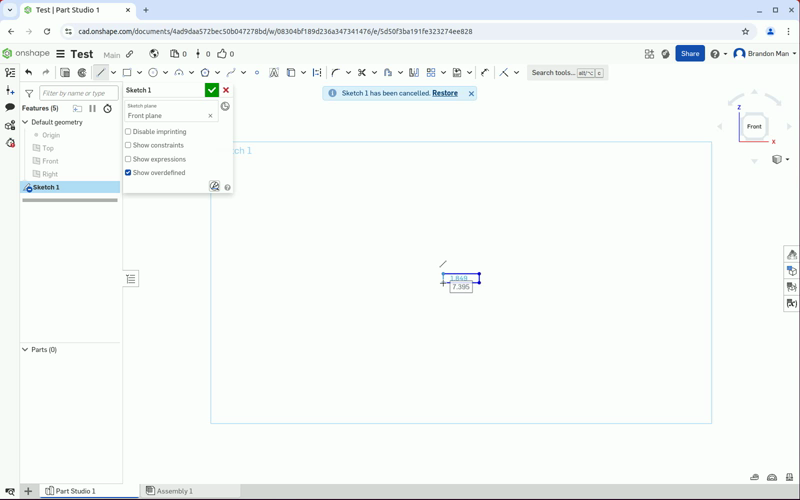
key(esc)
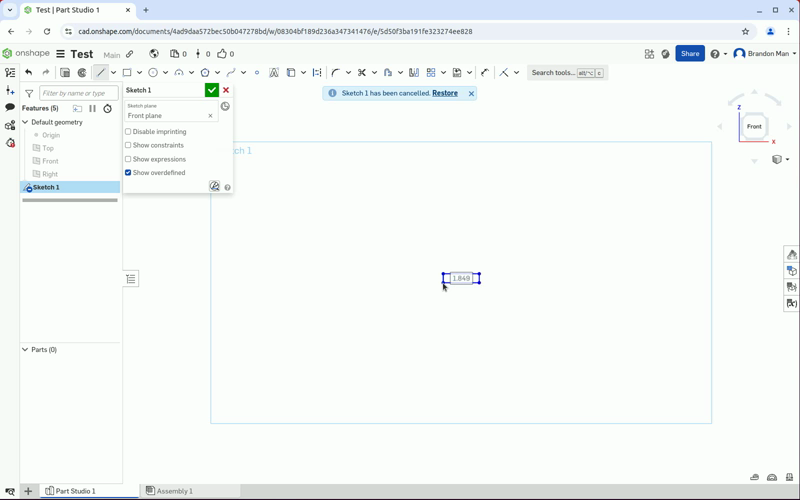
mouse_move(459, 276)
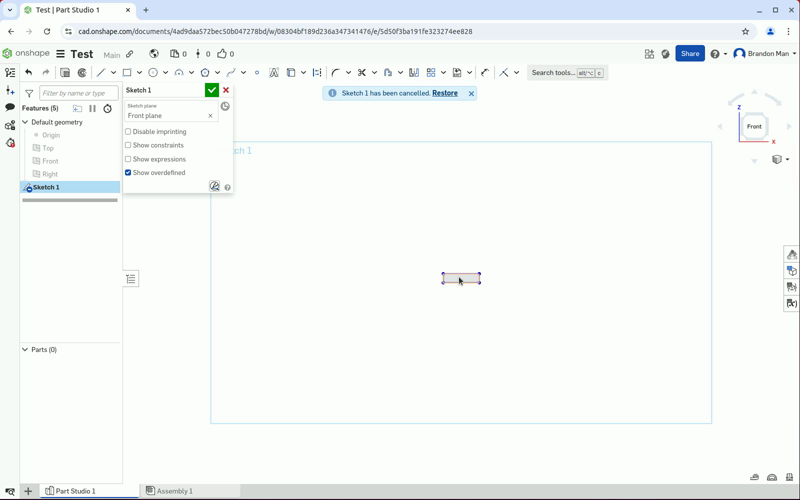
scroll(6)
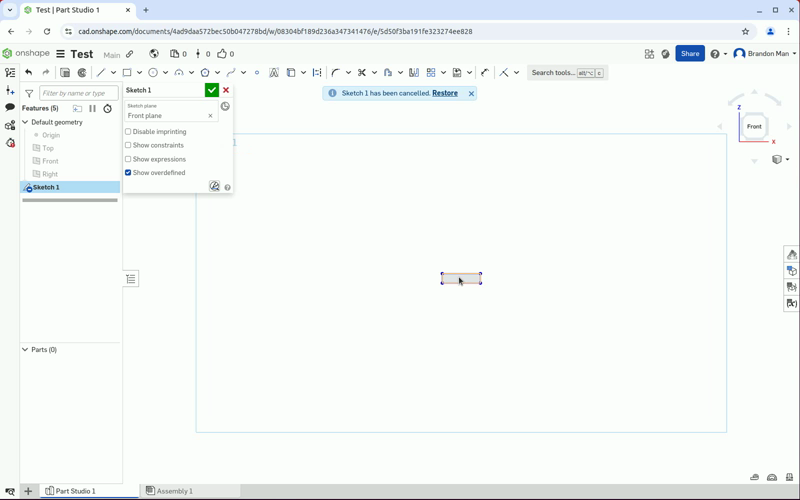
scroll(6)
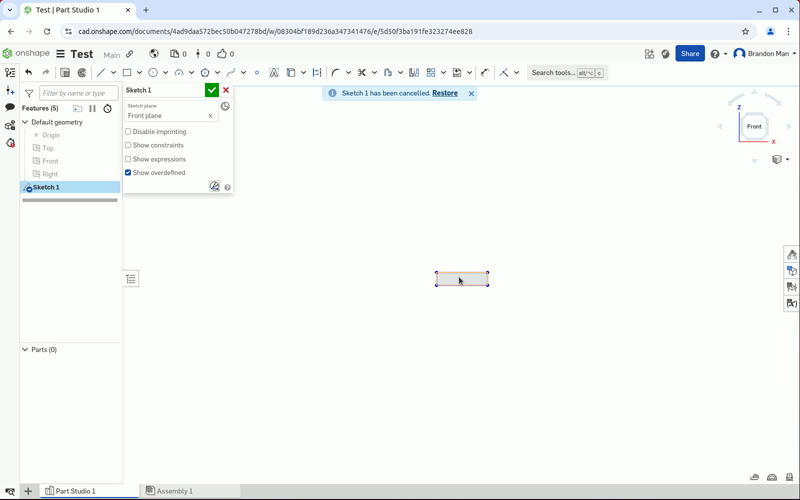
scroll(6)
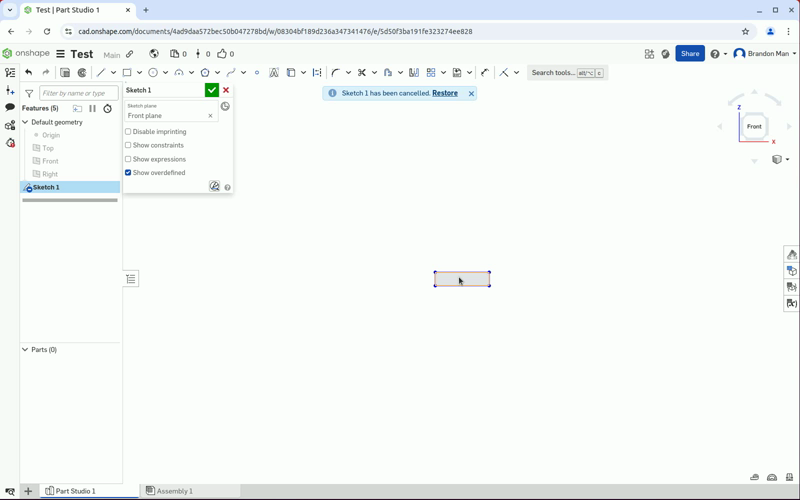
scroll(6)
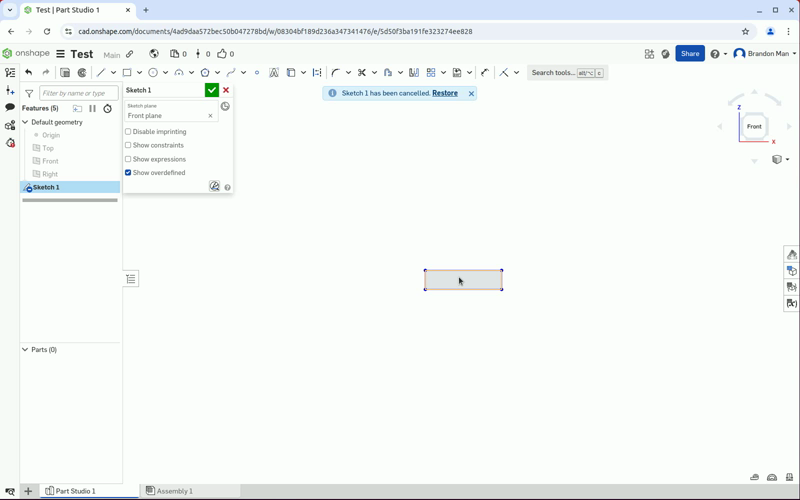
scroll(6)
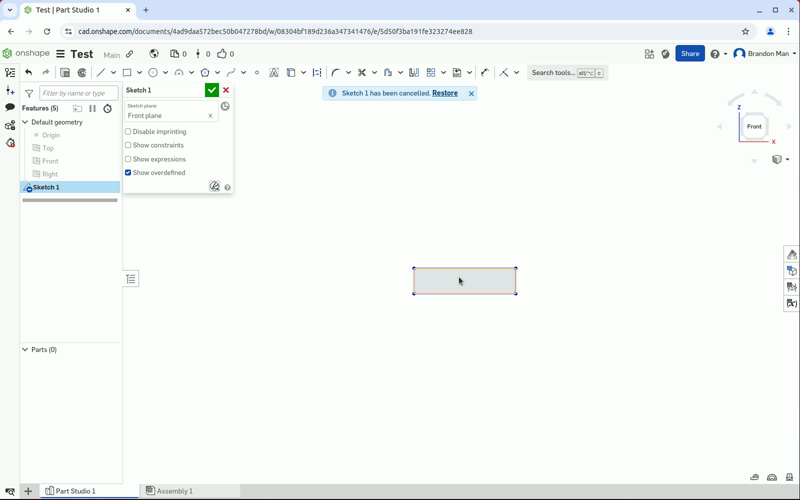
scroll(6)
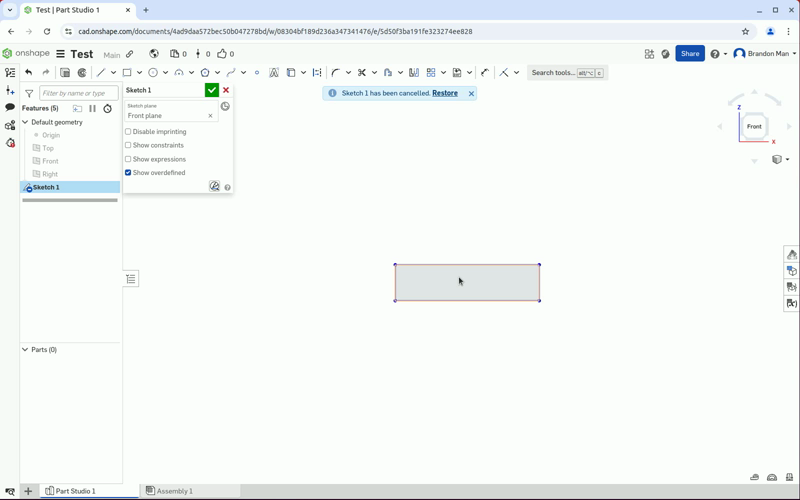
scroll(6)
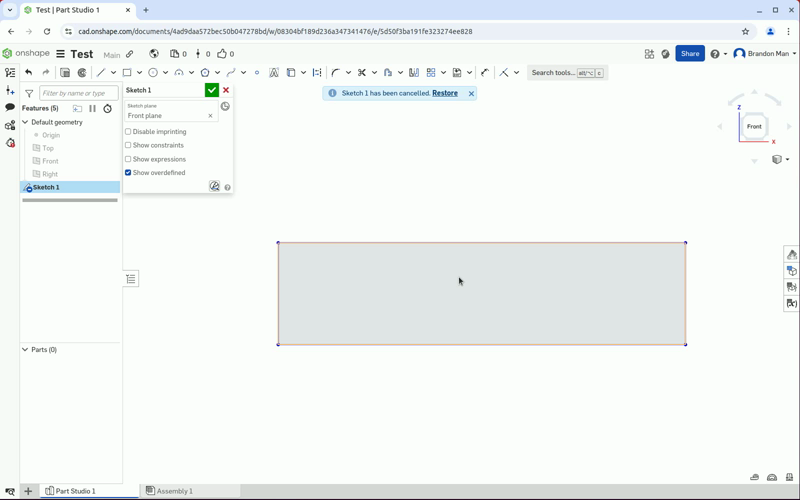
click(459, 276)
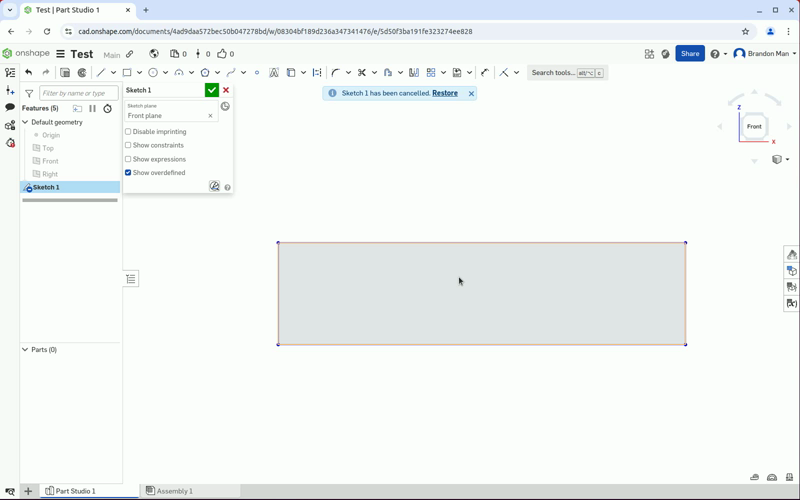
scroll(-6)
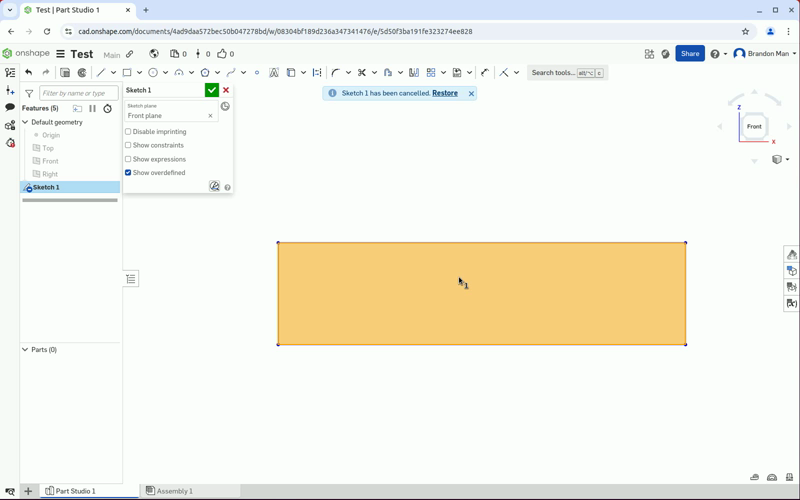
scroll(-6)
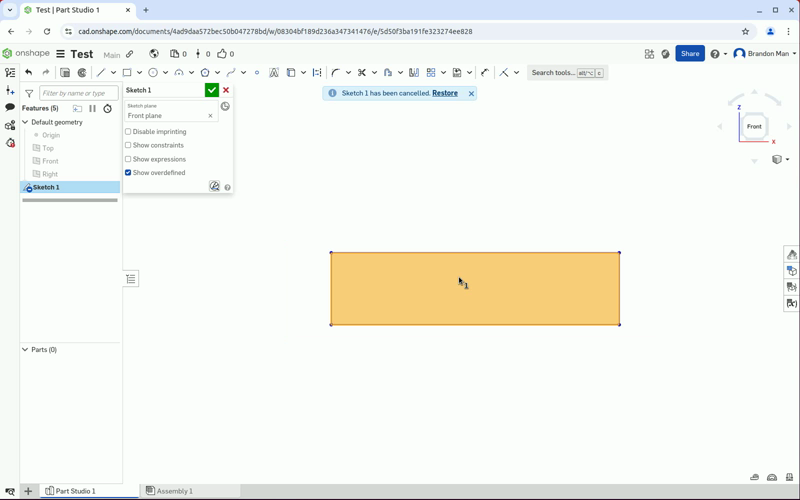
scroll(-6)
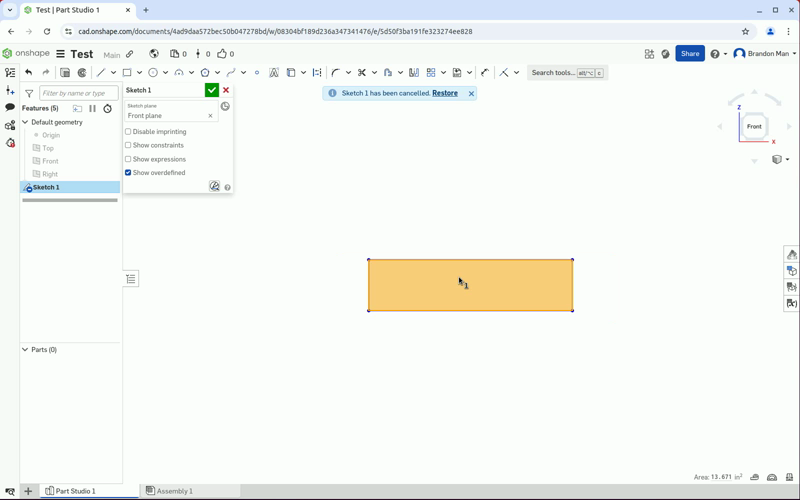
scroll(-6)
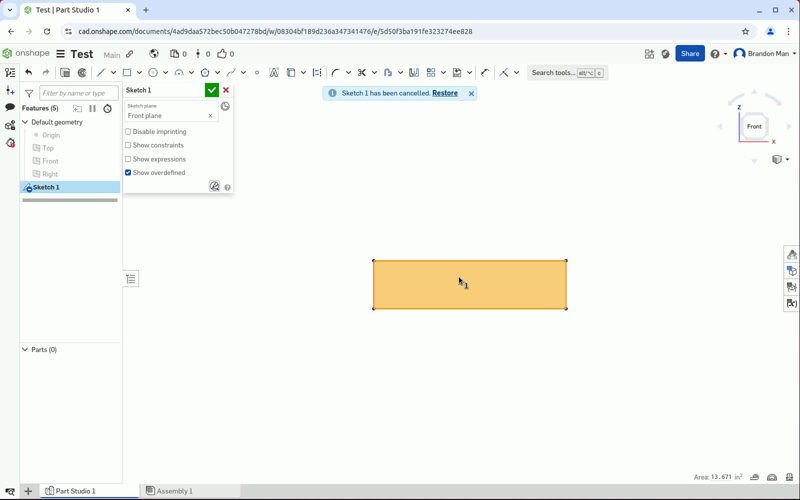
scroll(-6)
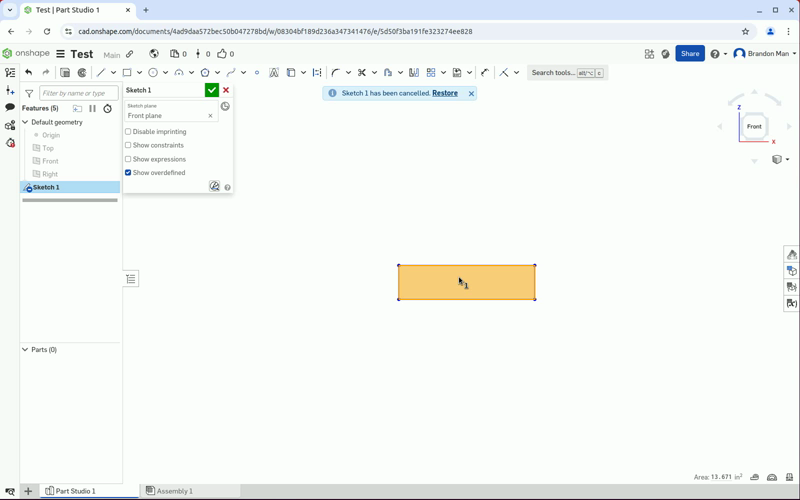
scroll(-6)
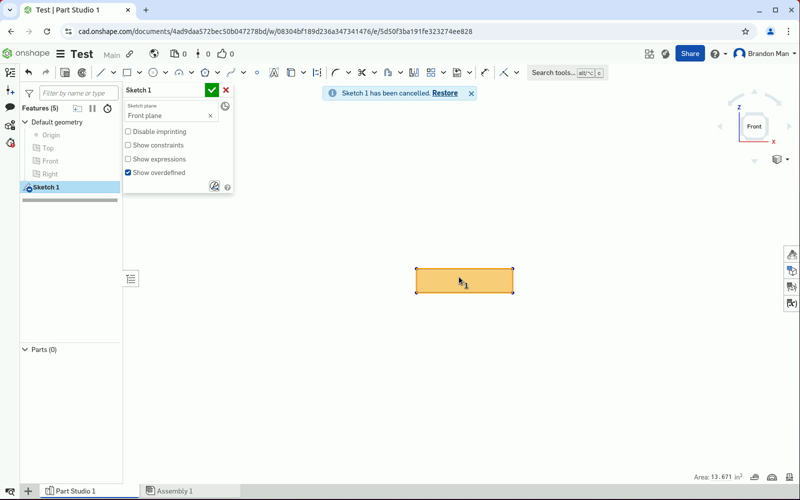
scroll(-6)
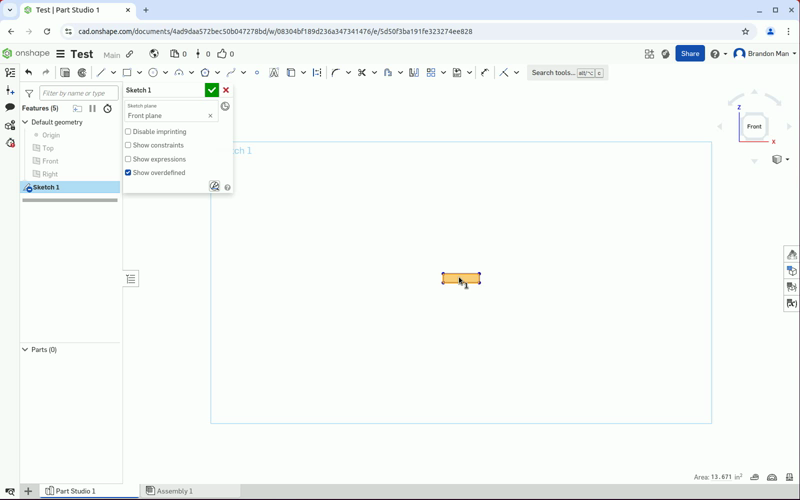
mouse_move(73, 352)
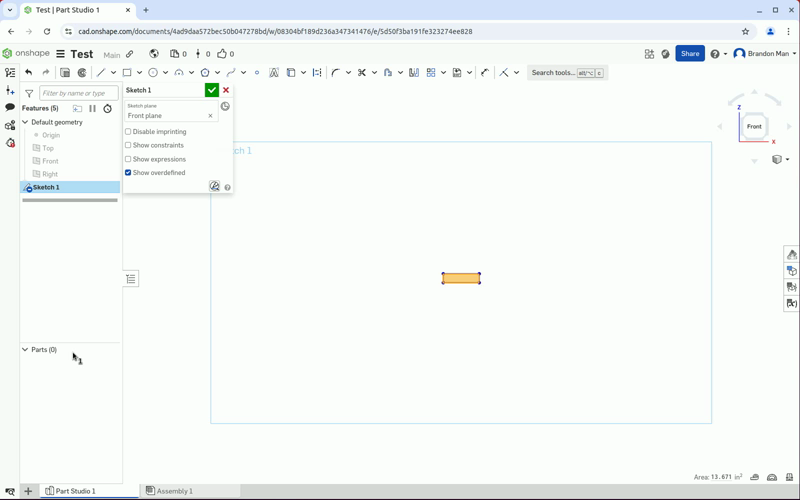
key(shift+y)
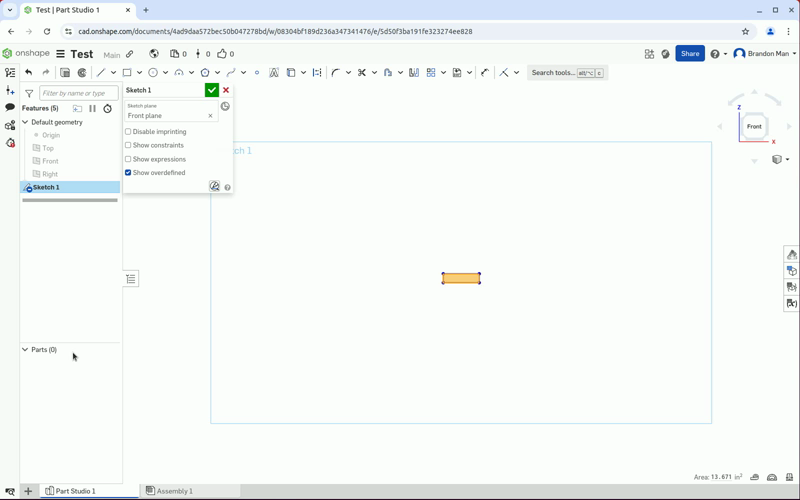
key(shift+e)
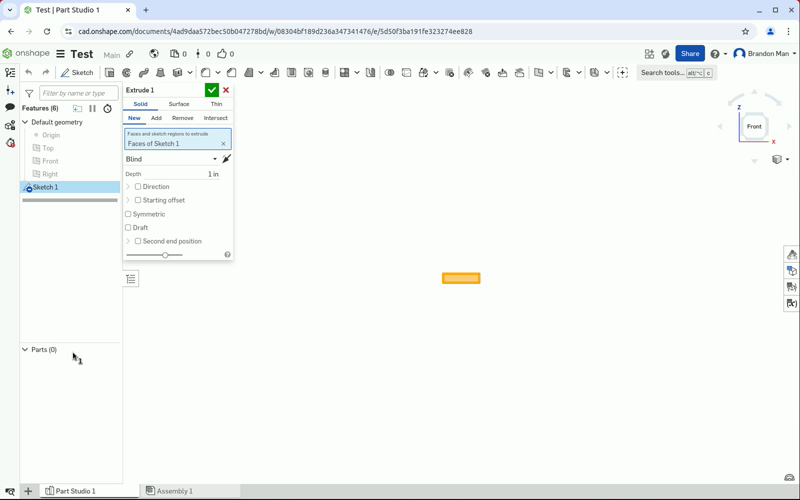
mouse_move(143, 106)
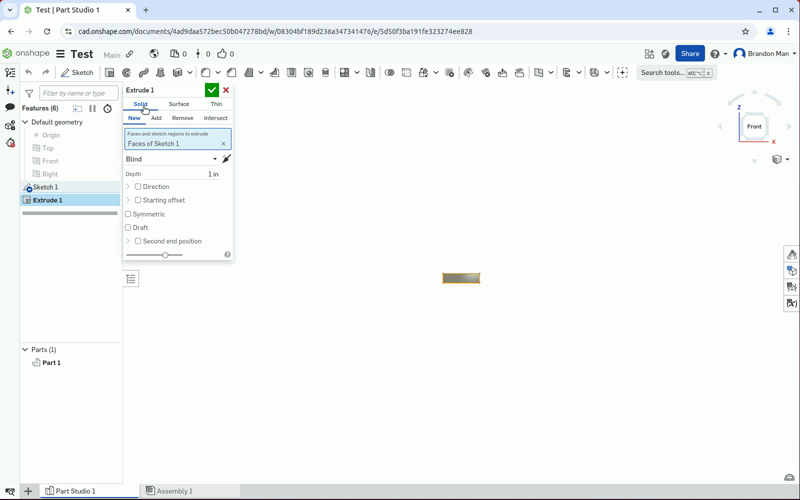
click(143, 106)
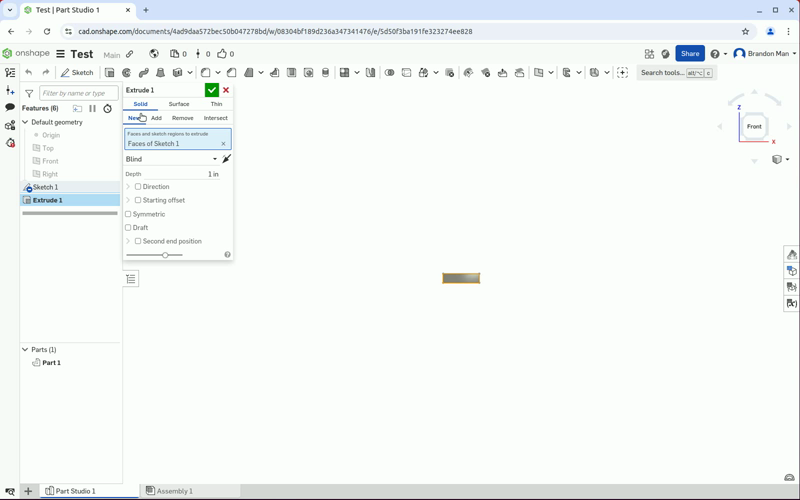
mouse_move(137, 120)
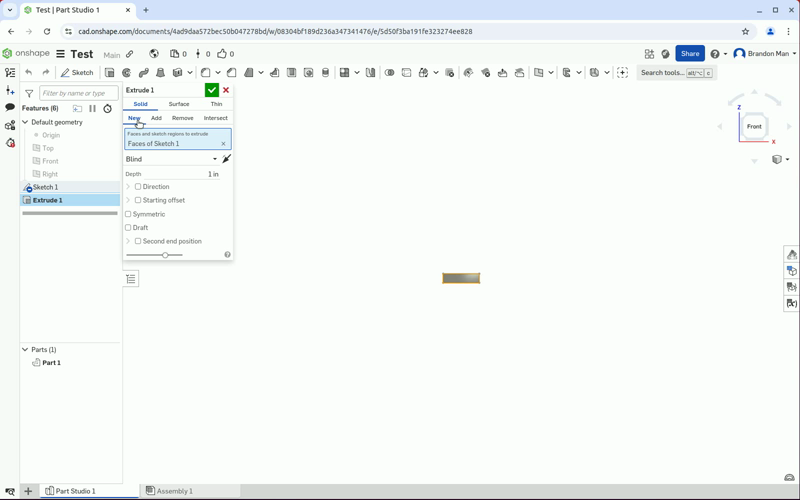
click(137, 120)
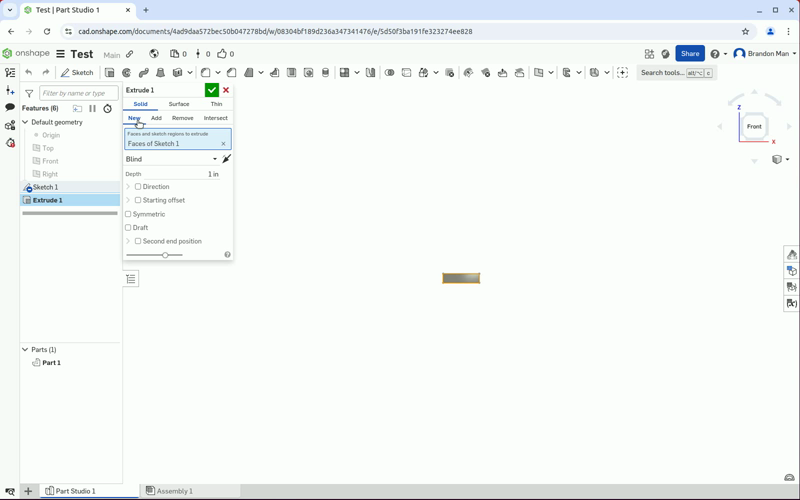
key(tab, 4)
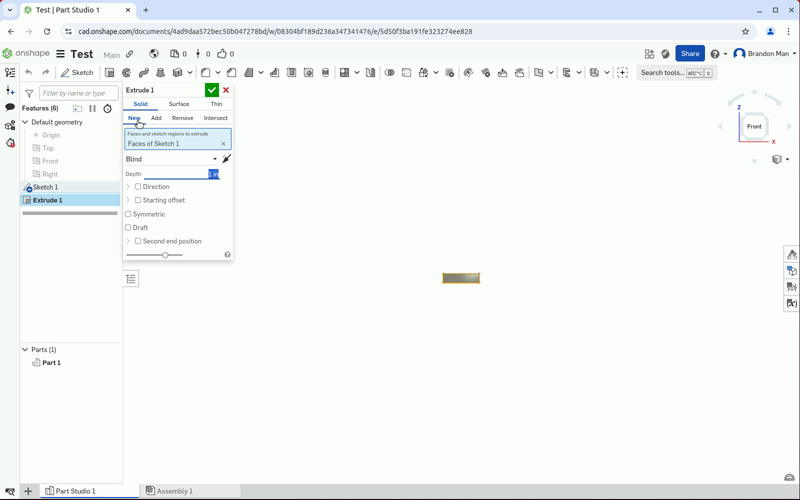
text(7.221)
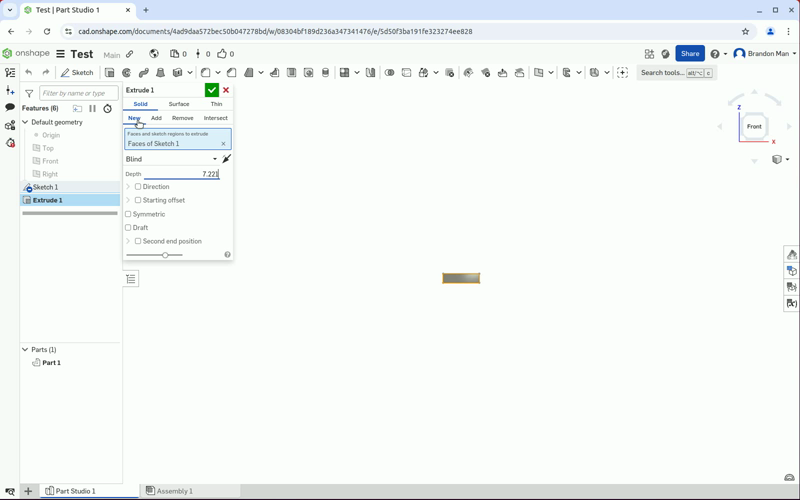
key(enter)
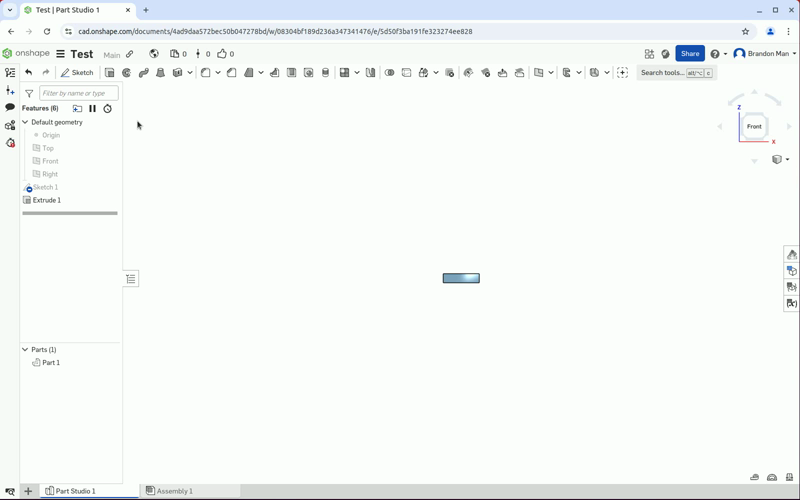
key(shift+h)
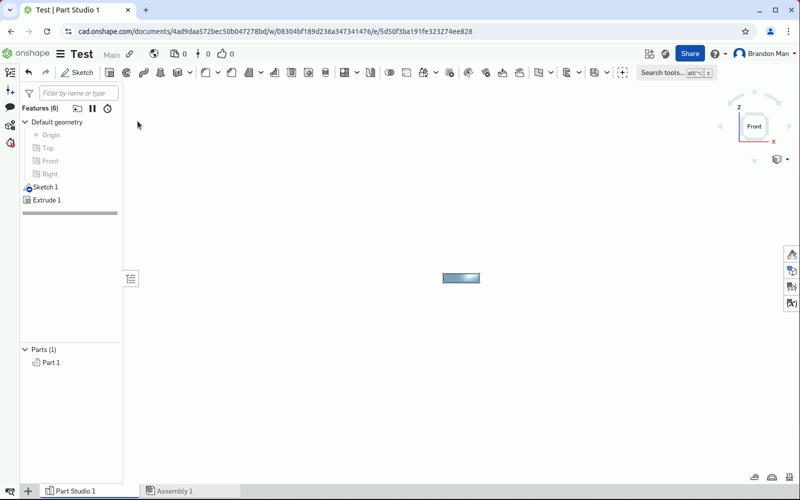
key(shift+h)
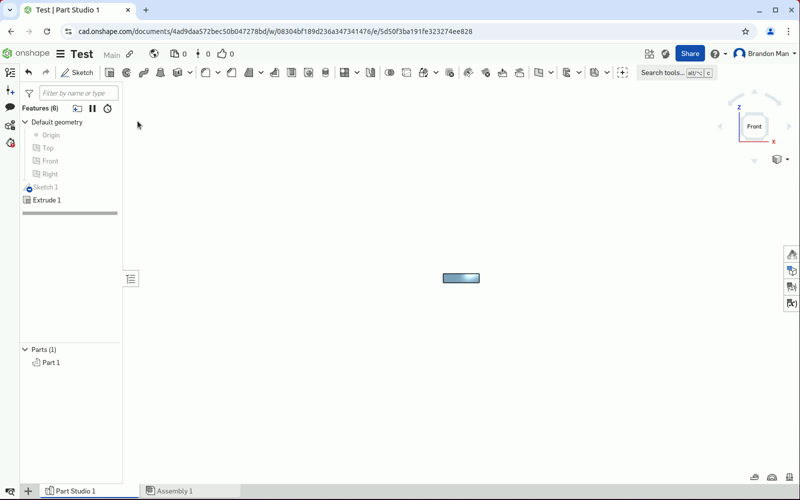
mouse_move(73, 189)
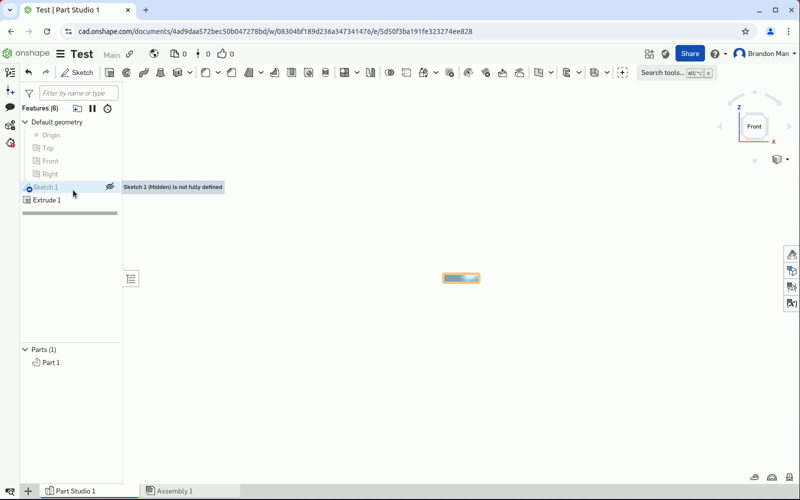
click(73, 189)
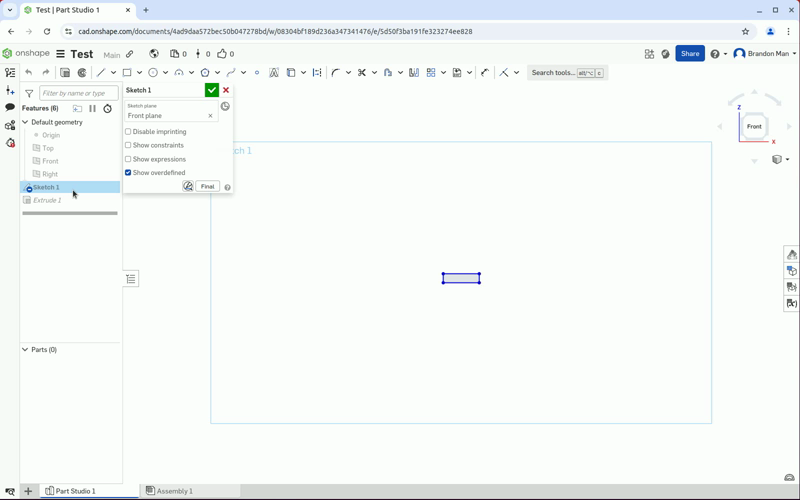
mouse_move(229, 92)
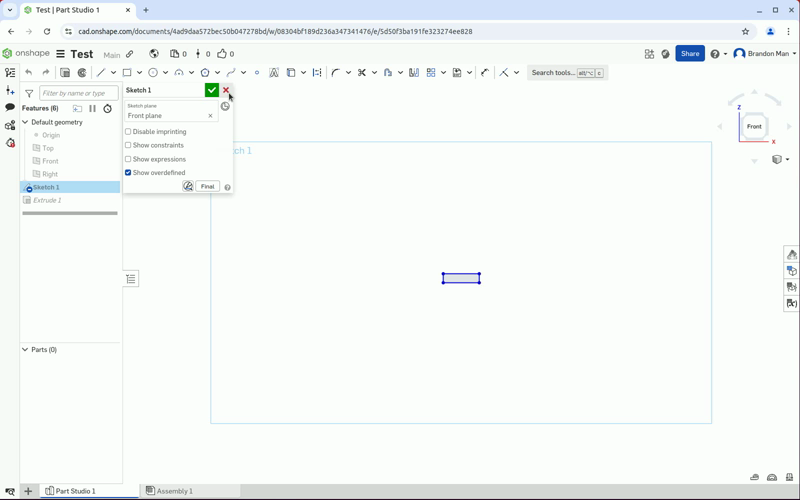
click(229, 92)
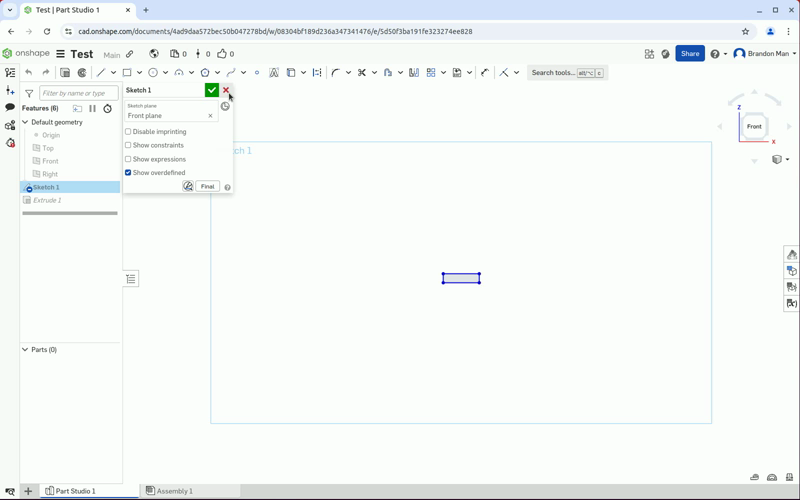
key(shift+s)
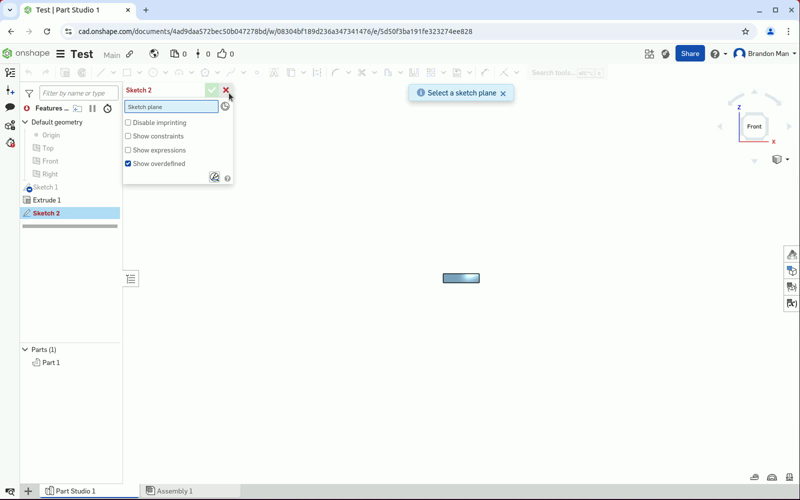
mouse_move(73, 163)
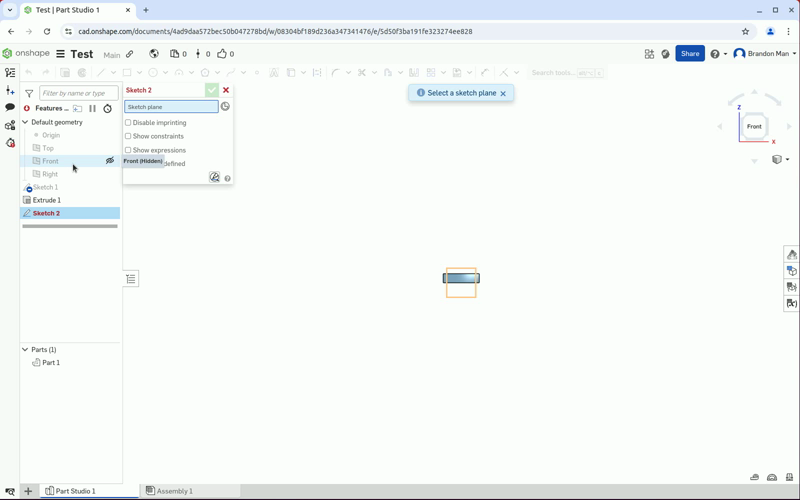
click(73, 163)
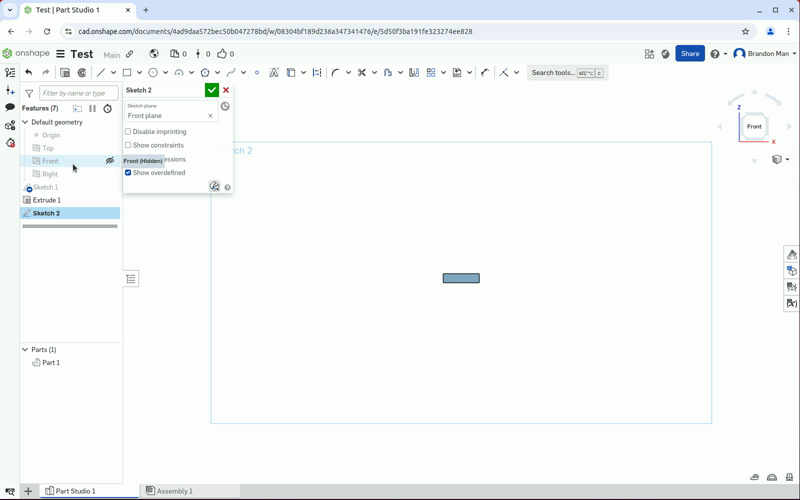
mouse_move(73, 352)
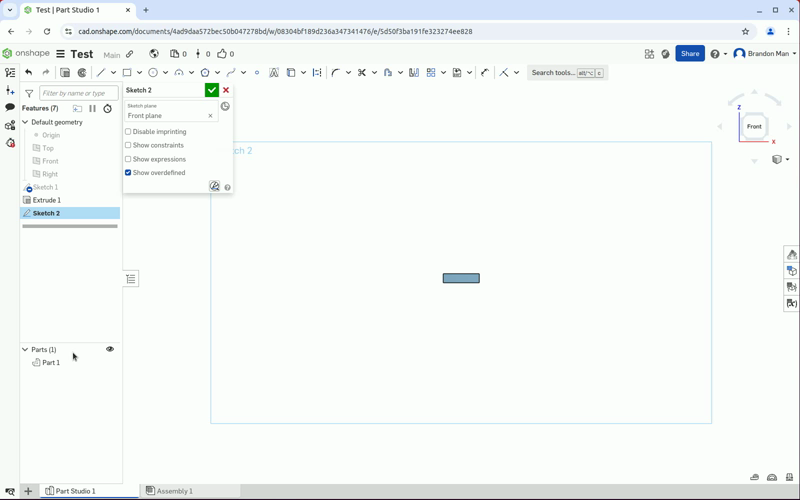
key(y)
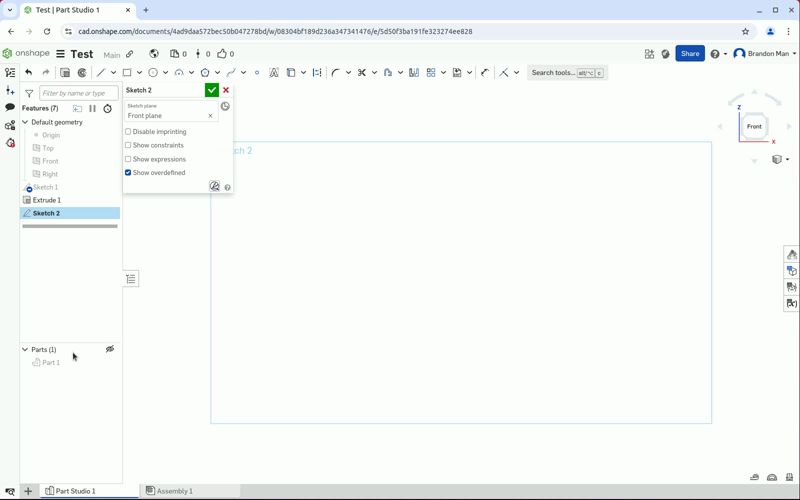
key(l)
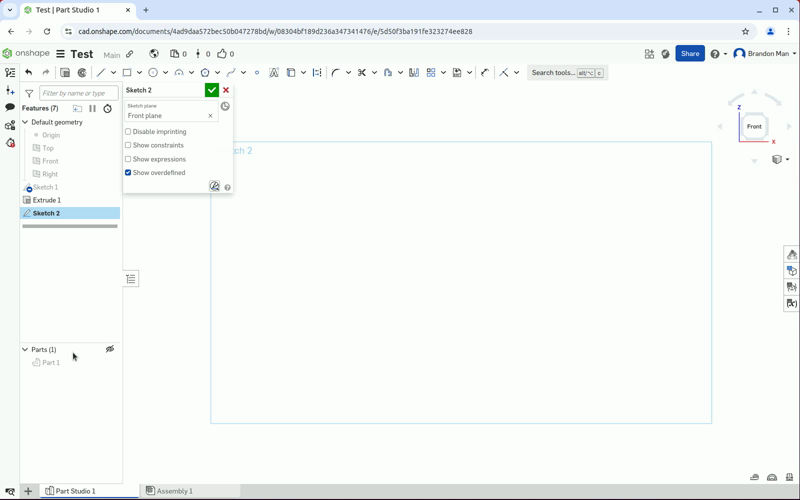
key_down(shift)
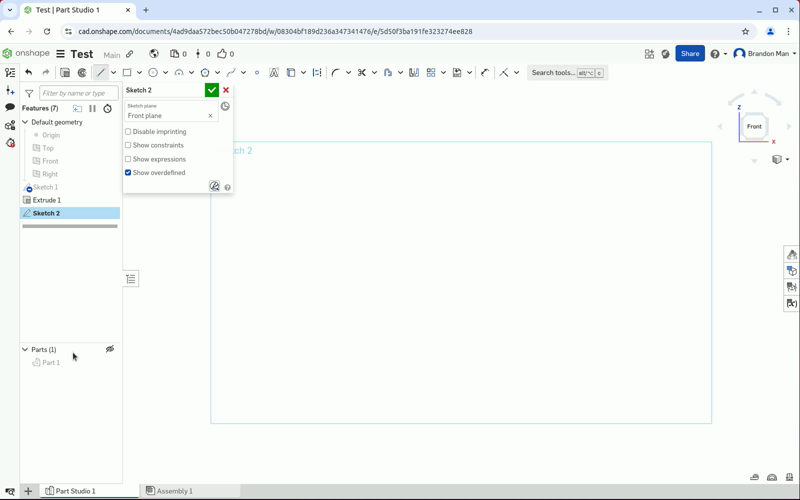
mouse_move(424, 178)
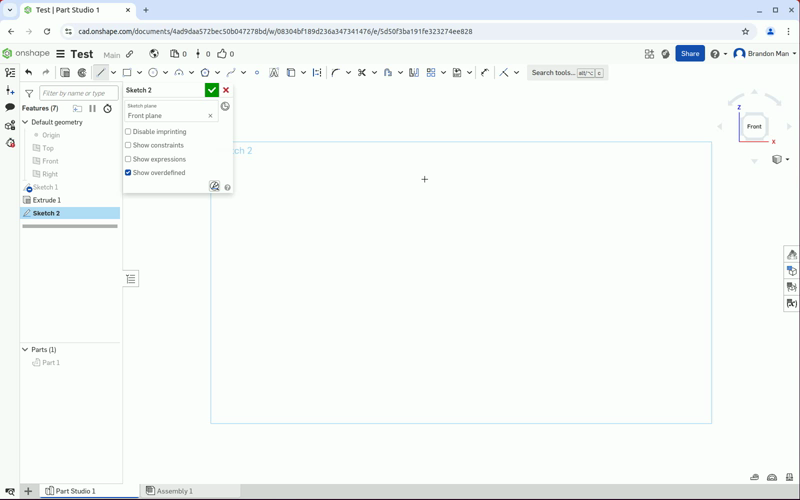
click(424, 178)
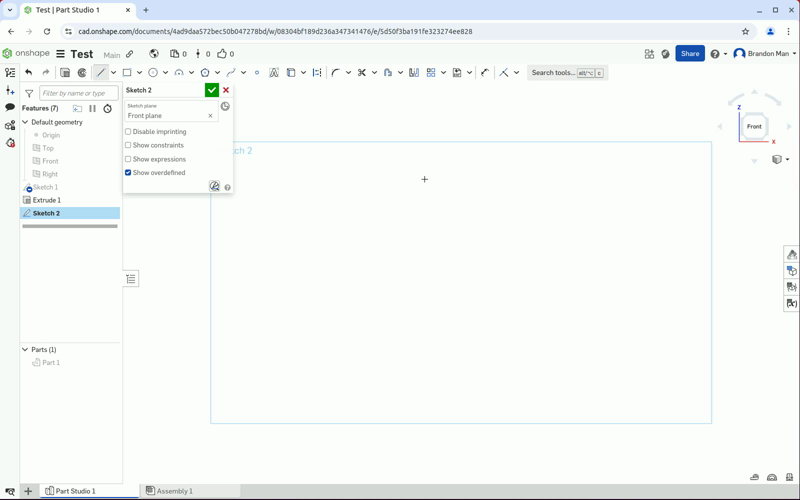
key_up(shift)
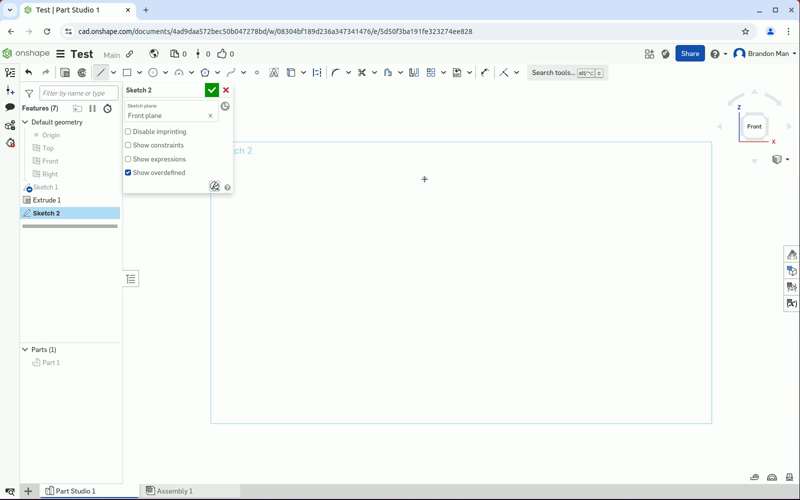
key_down(shift)
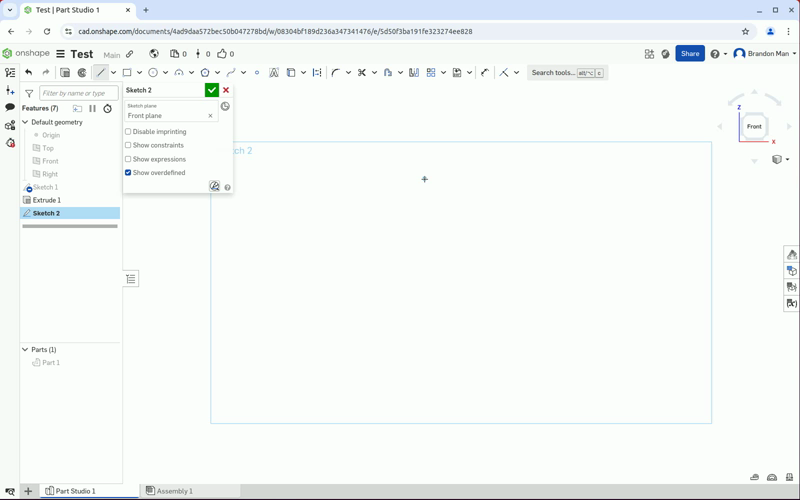
mouse_move(454, 178)
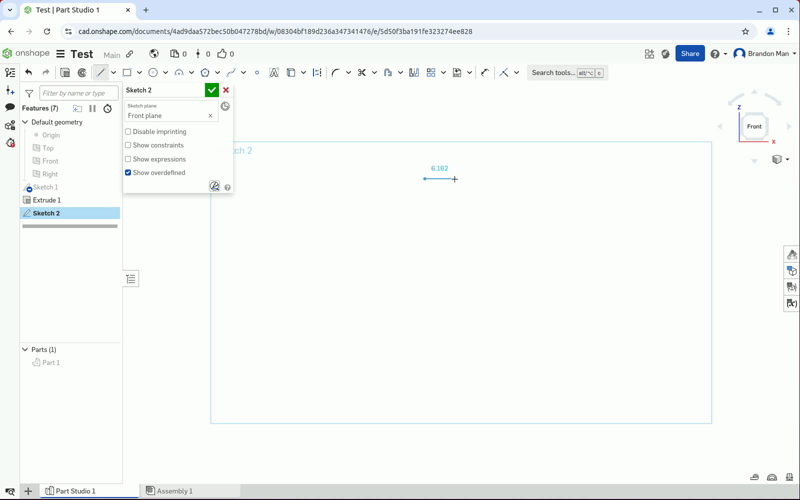
mouse_move(461, 186)
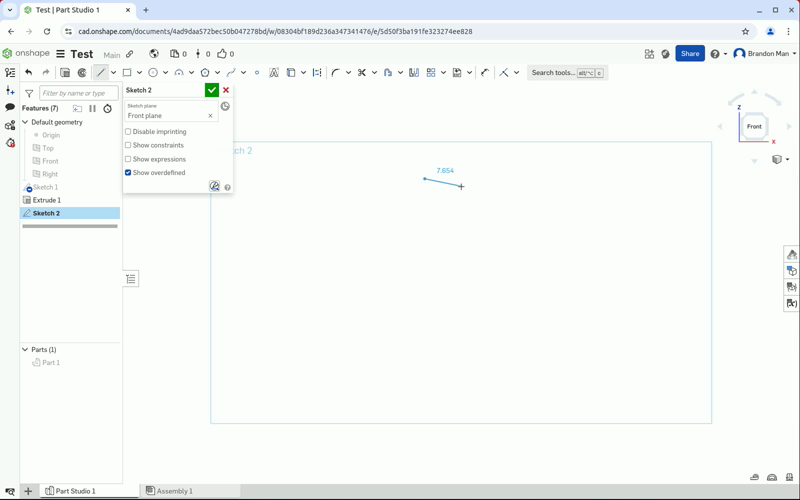
click(461, 186)
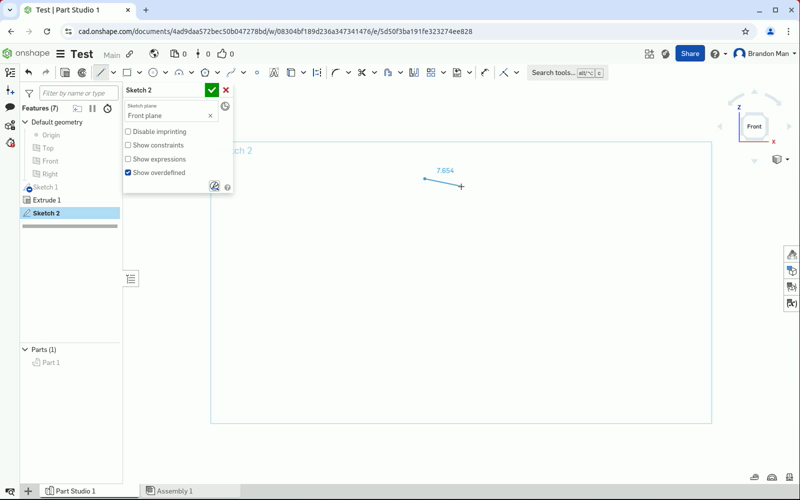
key_up(shift)
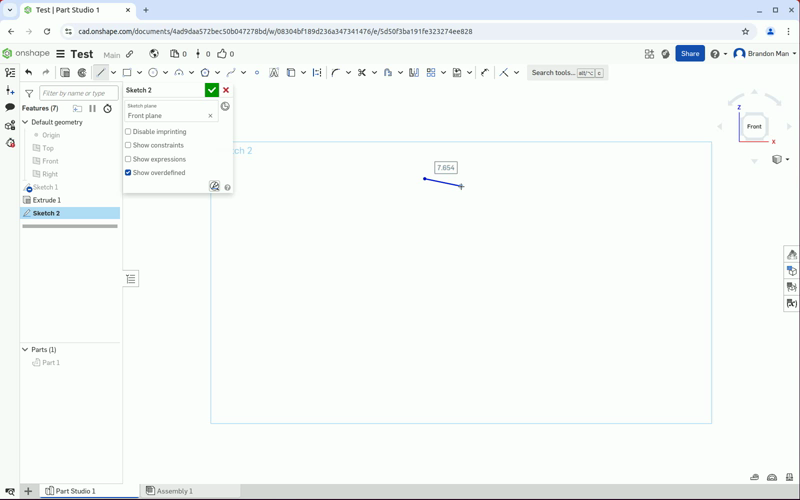
key_down(shift)
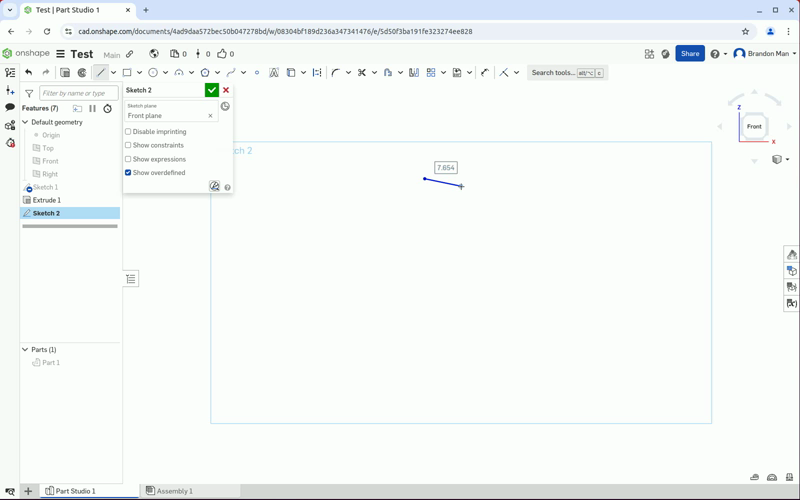
mouse_move(491, 186)
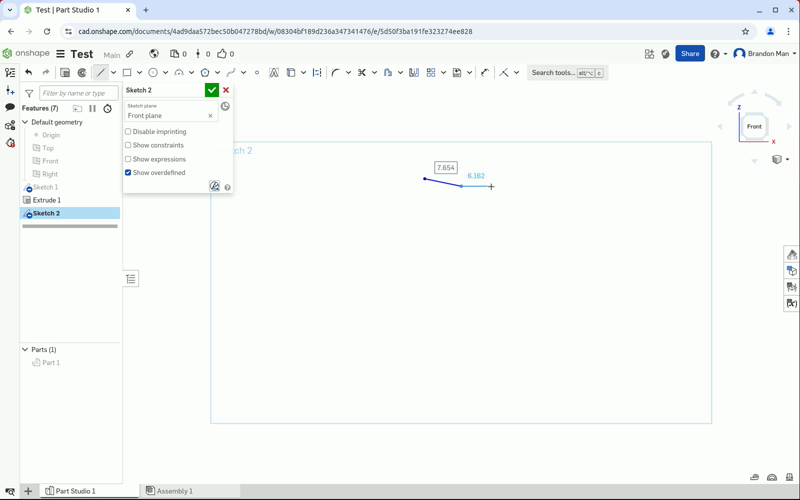
mouse_move(462, 177)
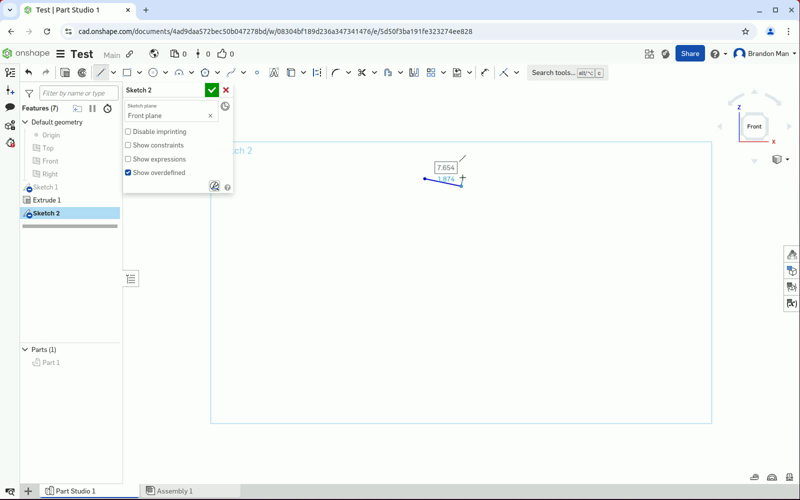
click(462, 177)
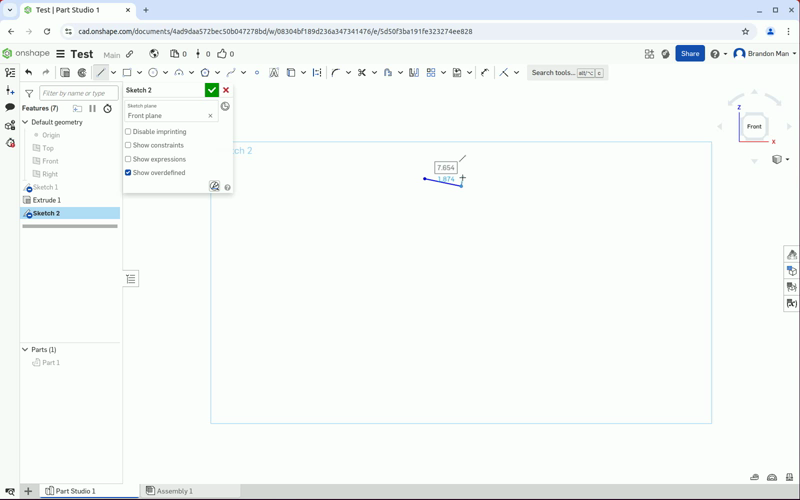
key_up(shift)
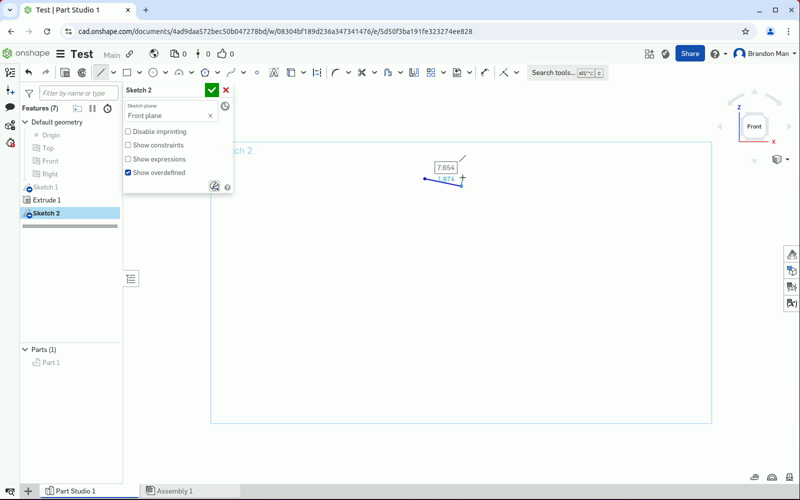
key_down(shift)
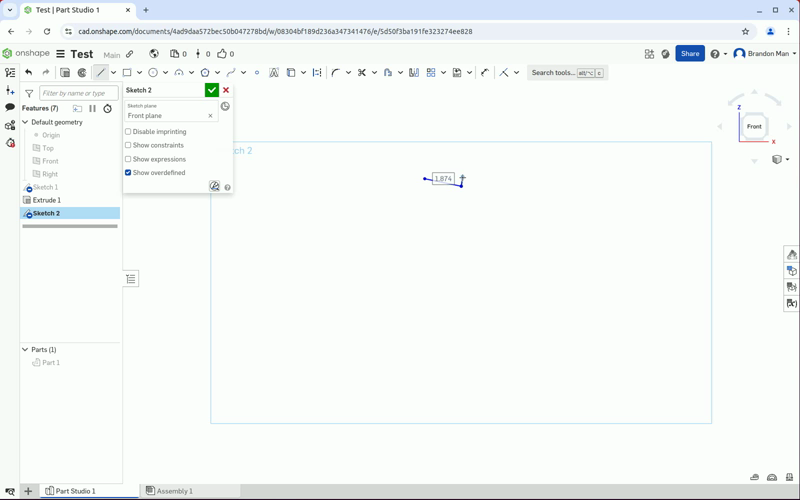
mouse_move(492, 177)
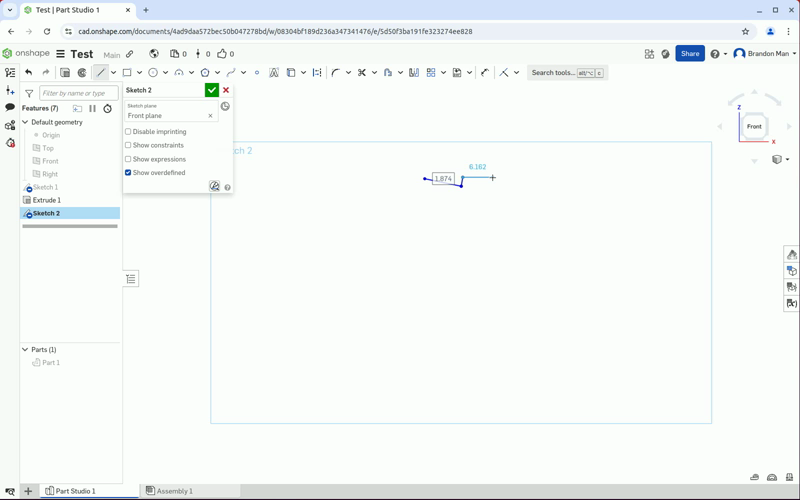
mouse_move(426, 170)
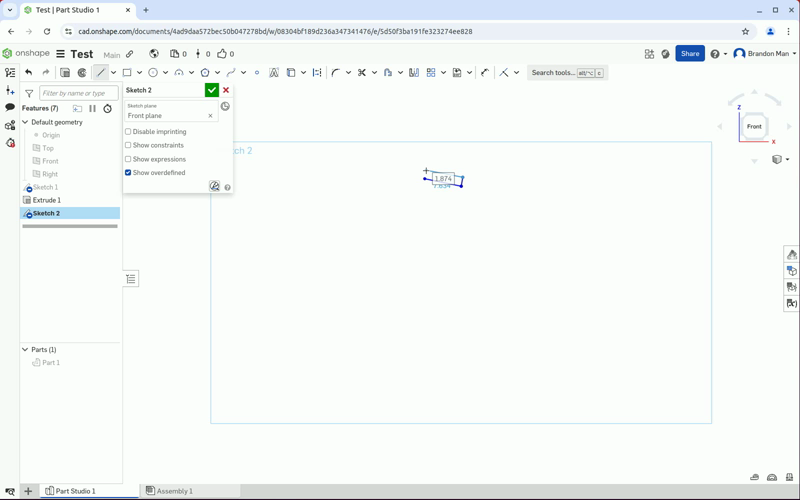
click(426, 170)
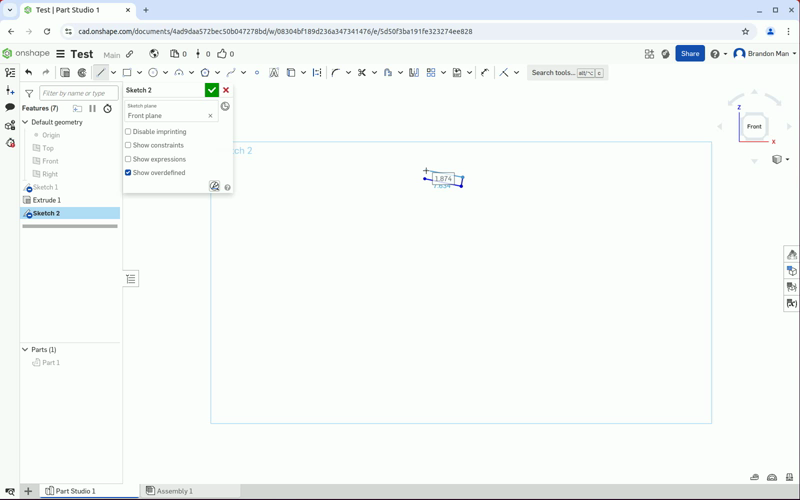
key_up(shift)
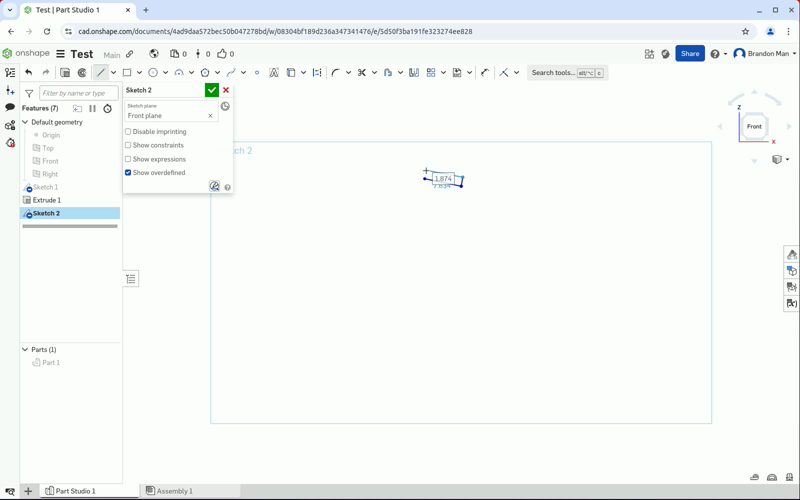
mouse_move(456, 170)
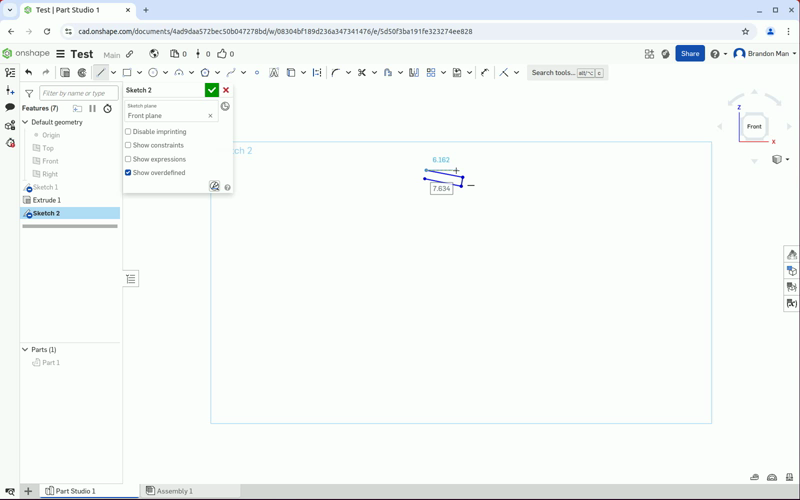
key_down(shift)
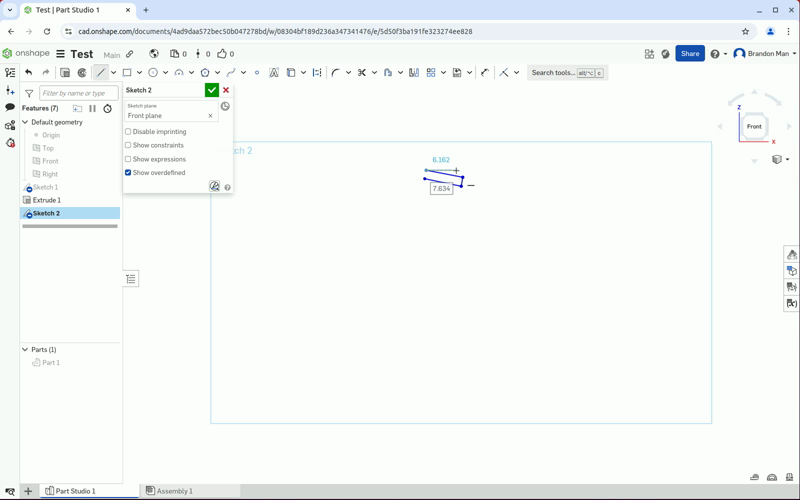
mouse_move(424, 178)
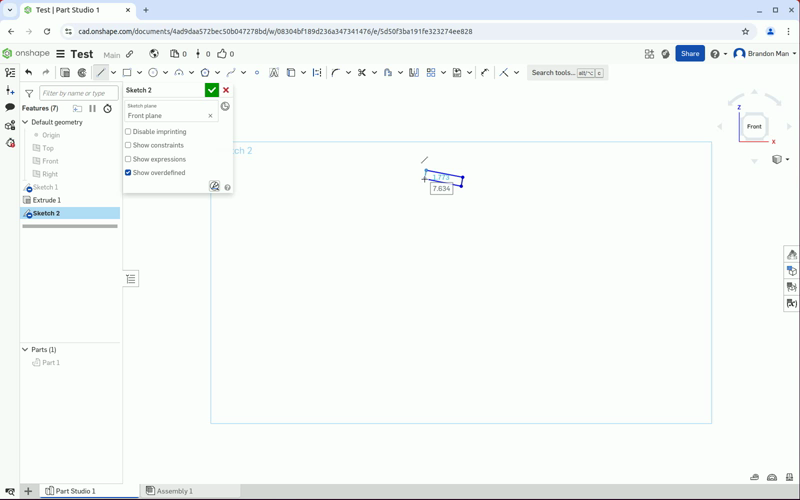
key_up(shift)
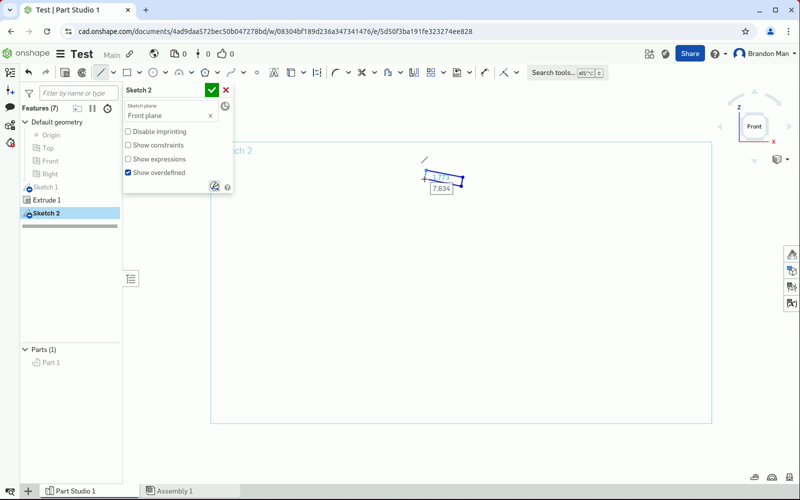
click(424, 178)
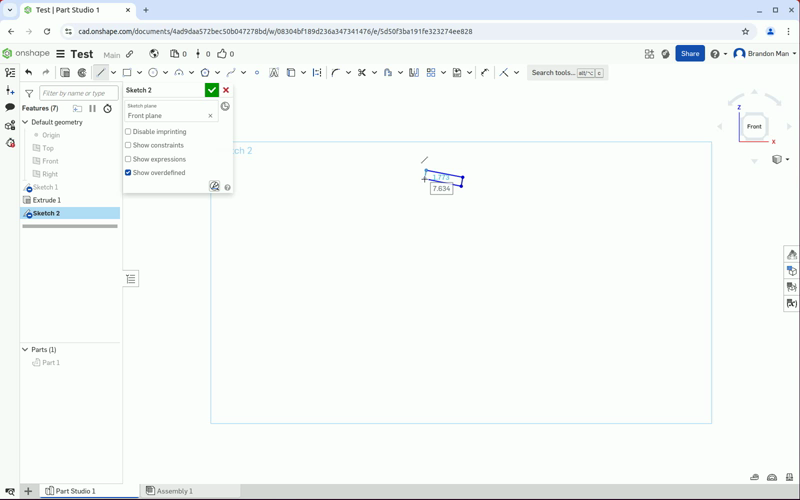
key(esc)
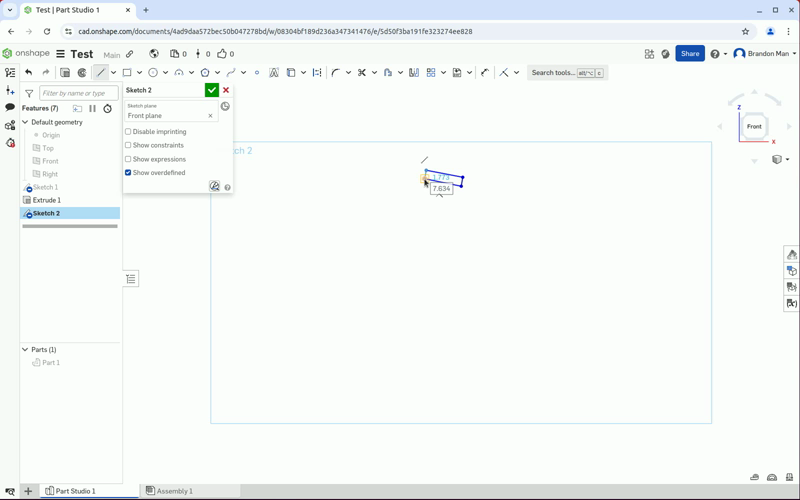
mouse_move(427, 176)
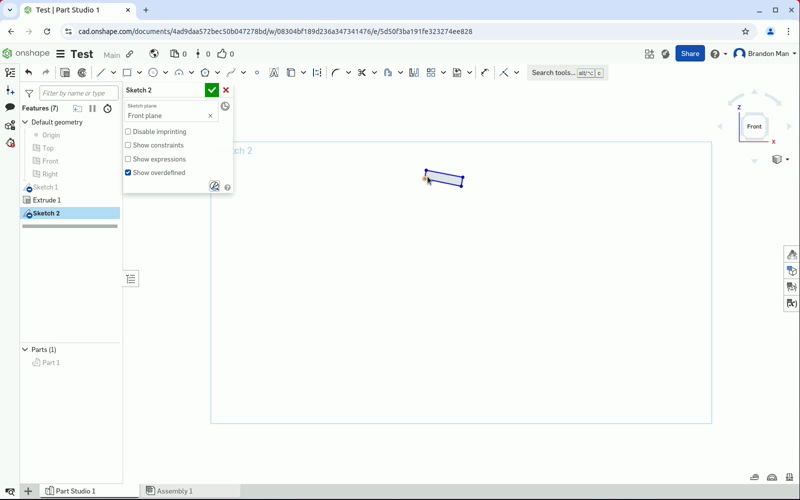
scroll(6)
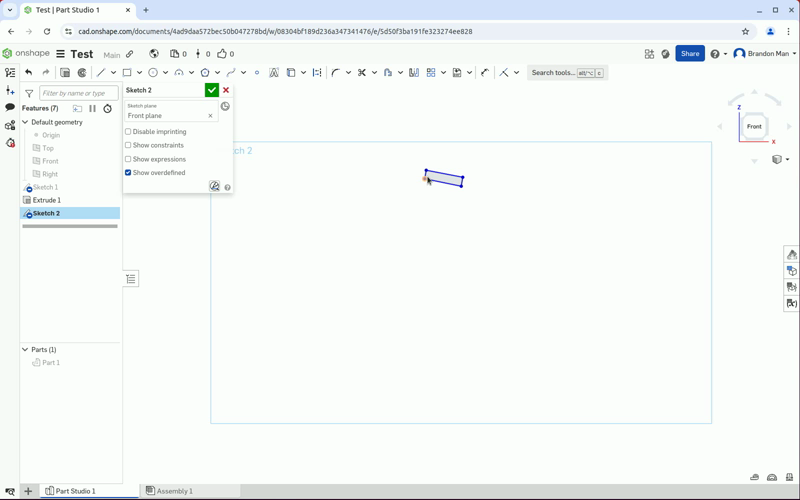
scroll(6)
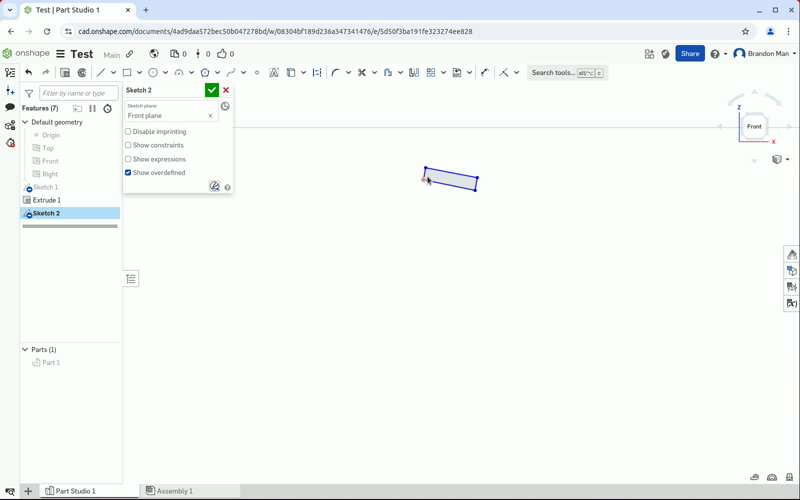
scroll(6)
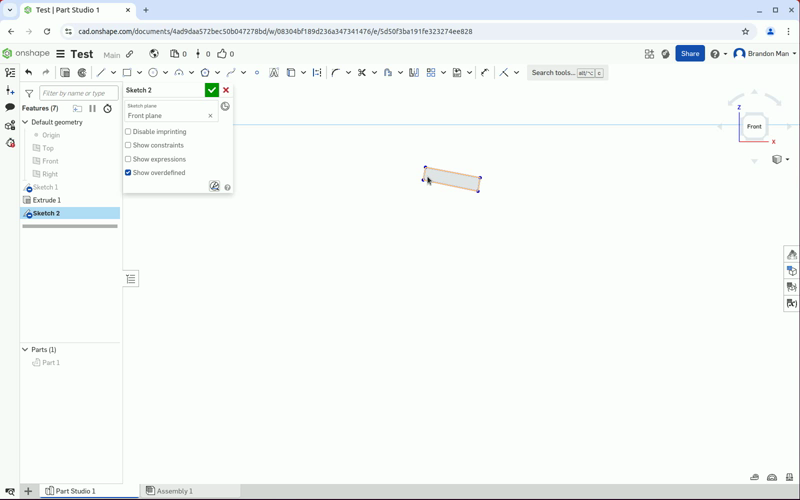
scroll(6)
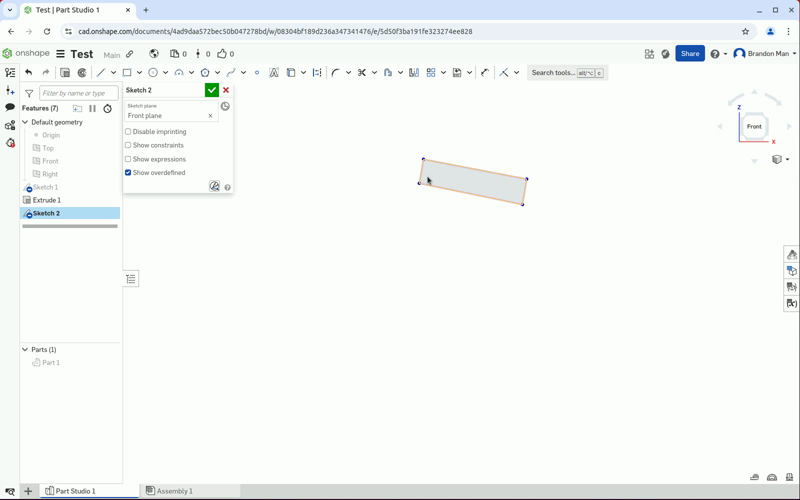
scroll(6)
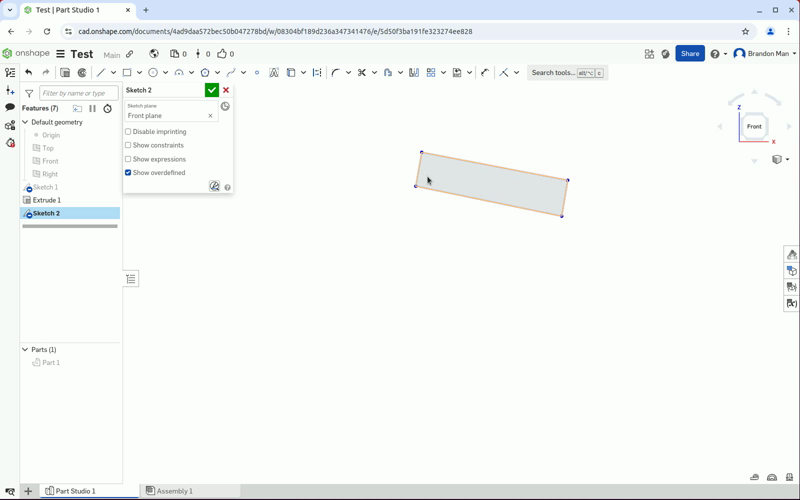
scroll(6)
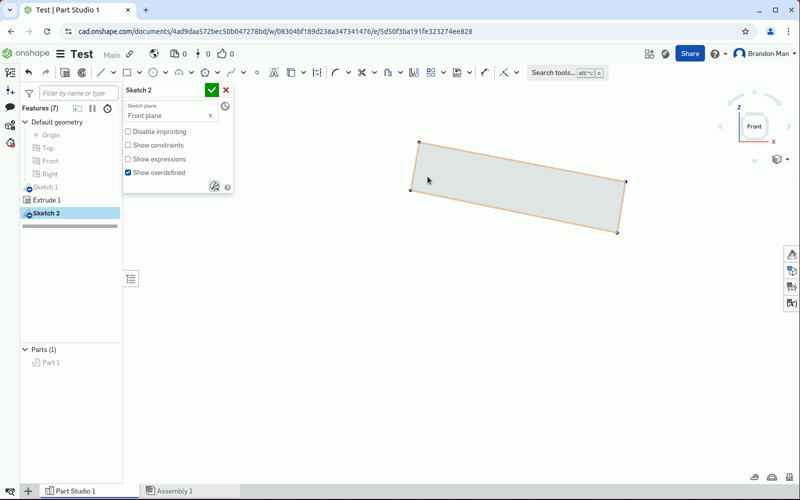
scroll(6)
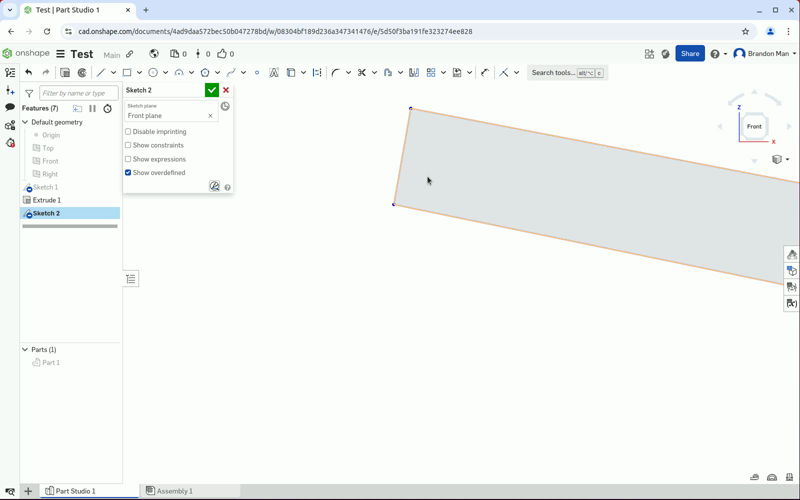
click(427, 176)
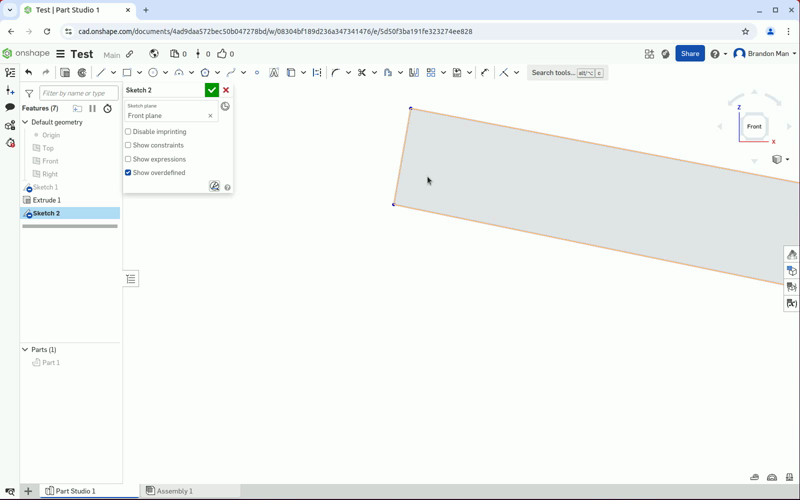
scroll(-6)
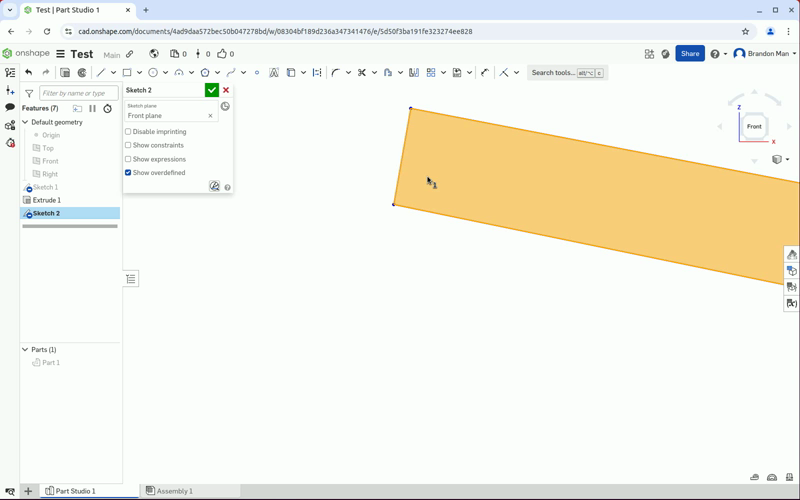
scroll(-6)
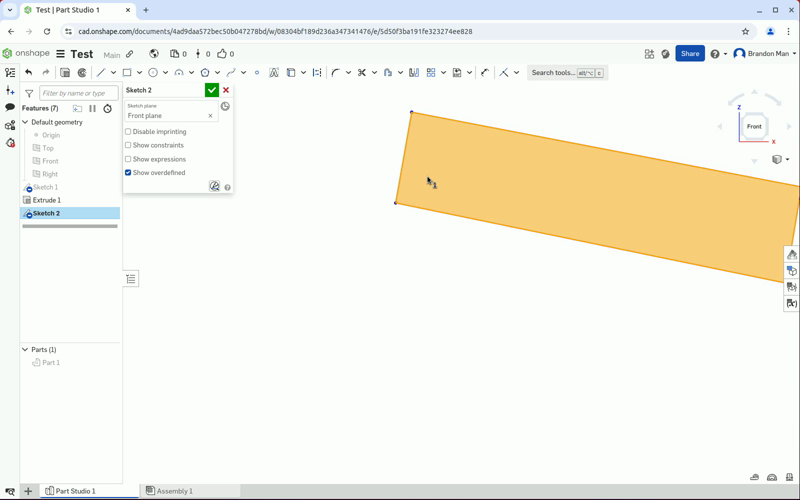
scroll(-6)
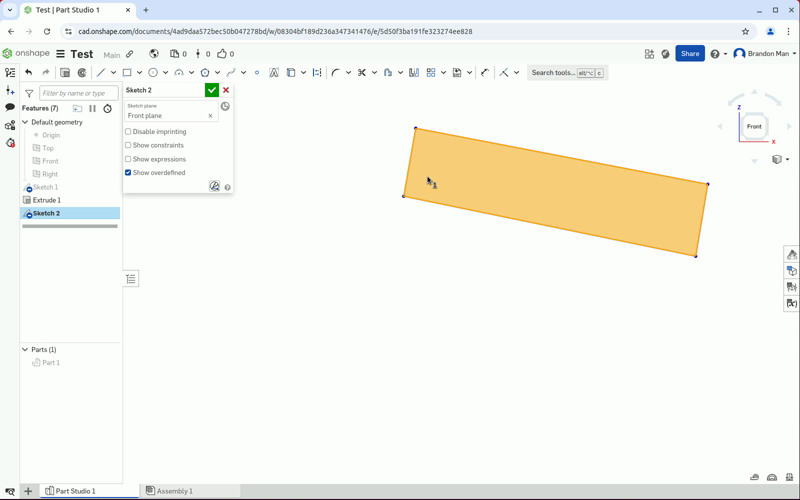
scroll(-6)
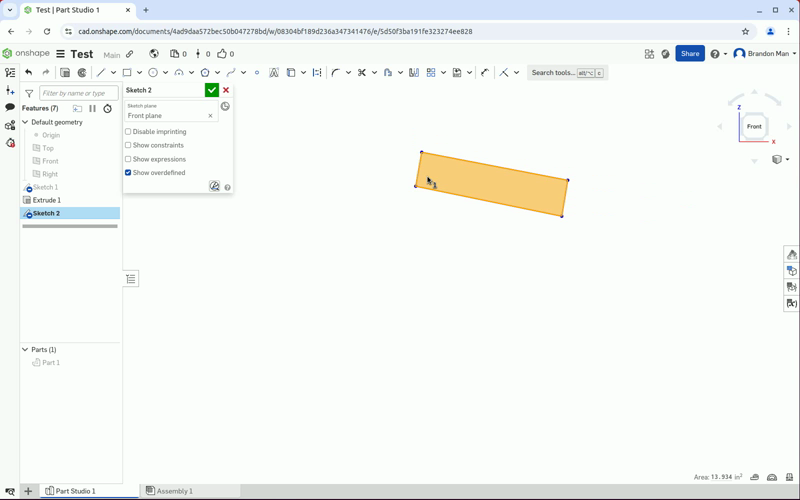
scroll(-6)
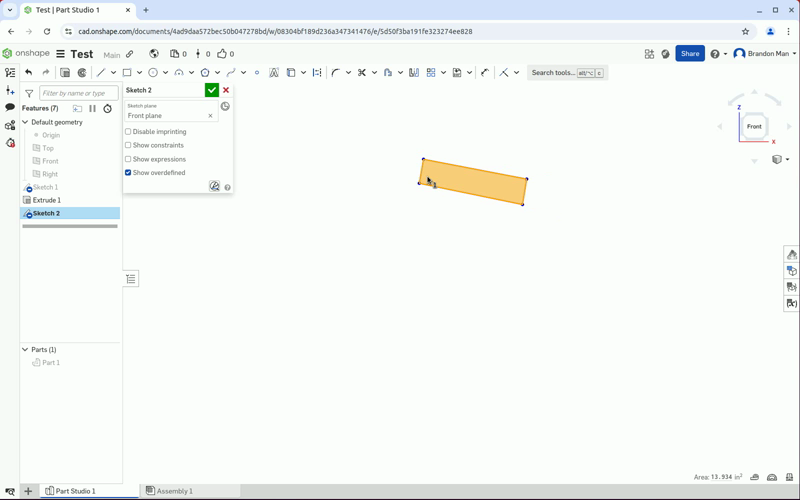
scroll(-6)
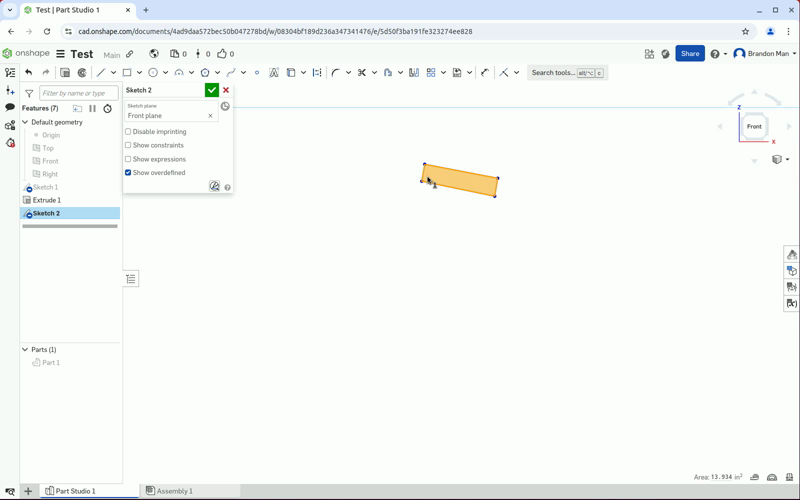
scroll(-6)
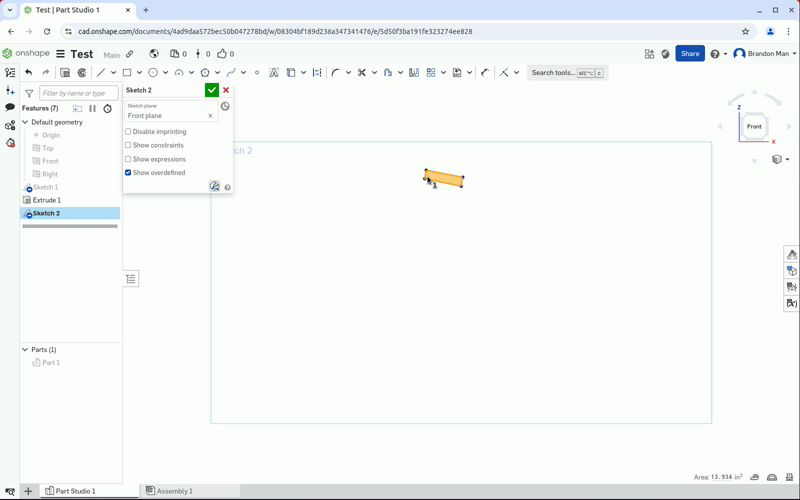
mouse_move(73, 352)
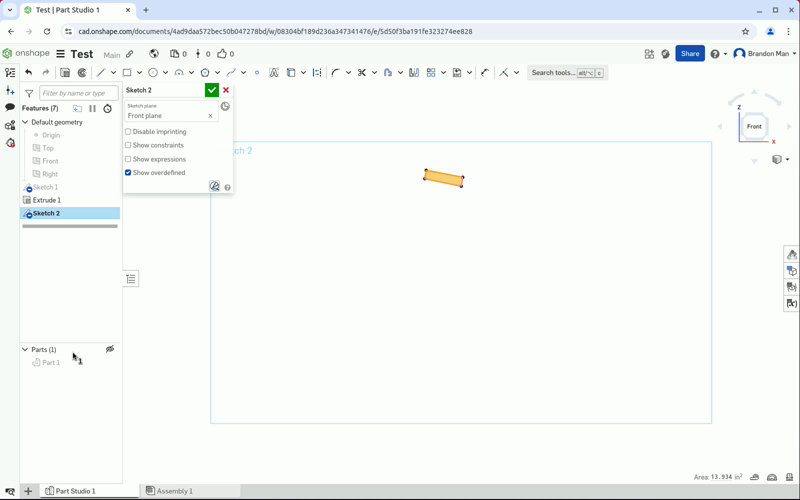
key(shift+y)
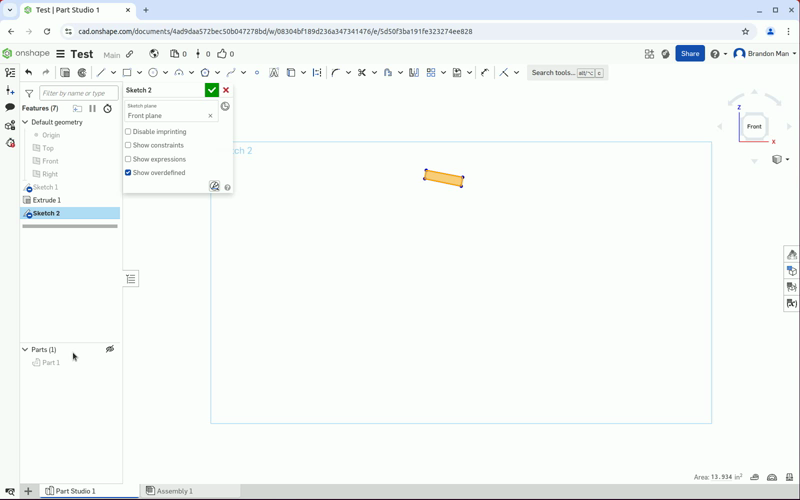
key(shift+e)
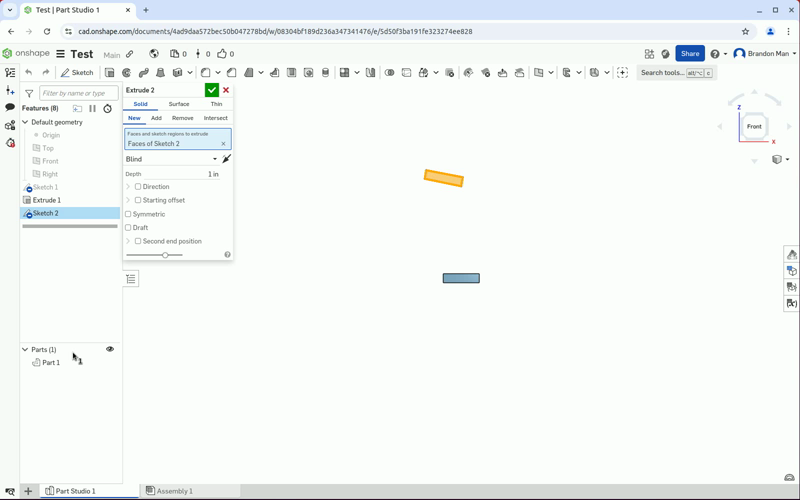
mouse_move(143, 106)
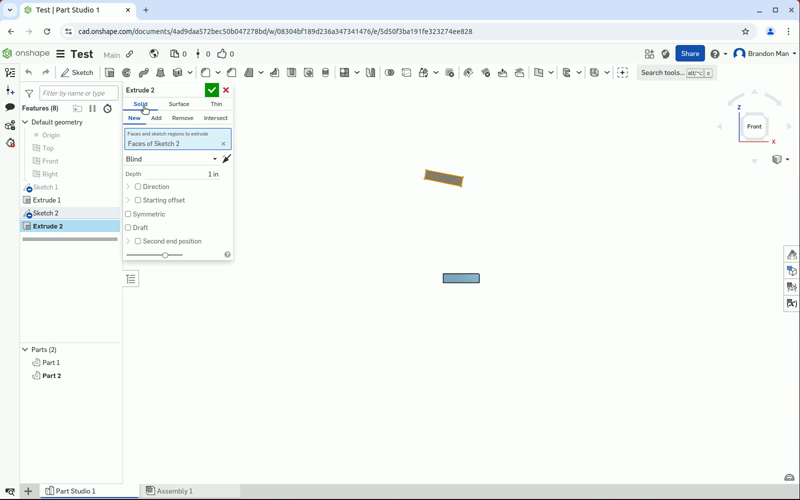
click(143, 106)
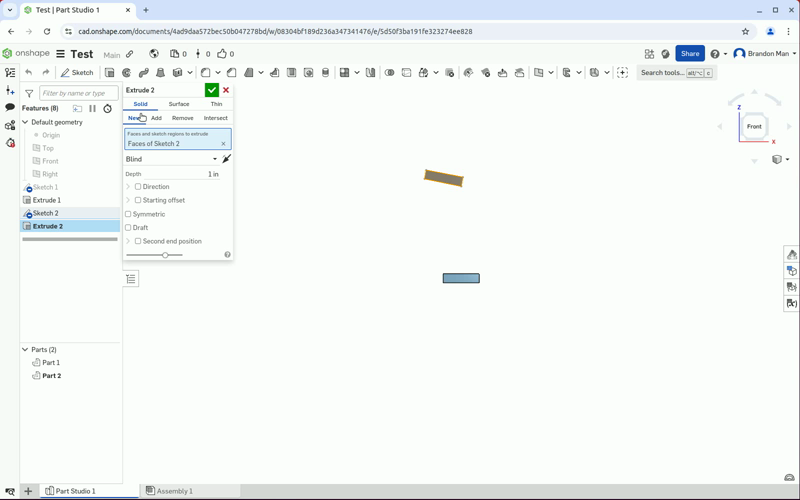
mouse_move(137, 120)
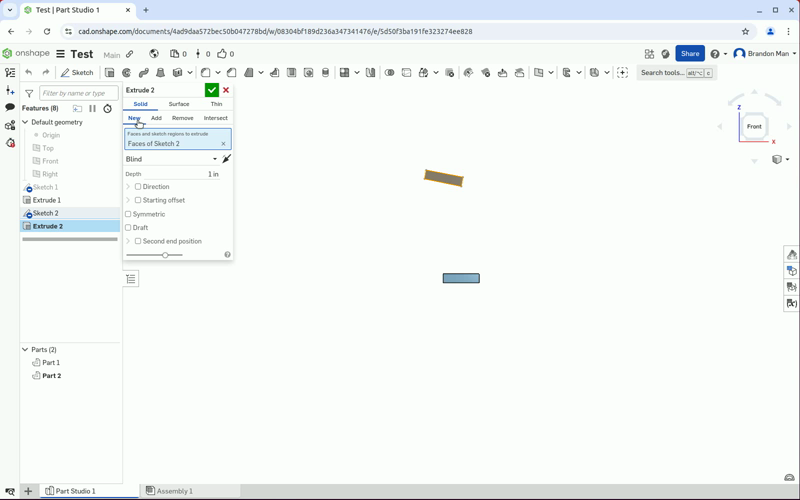
click(137, 120)
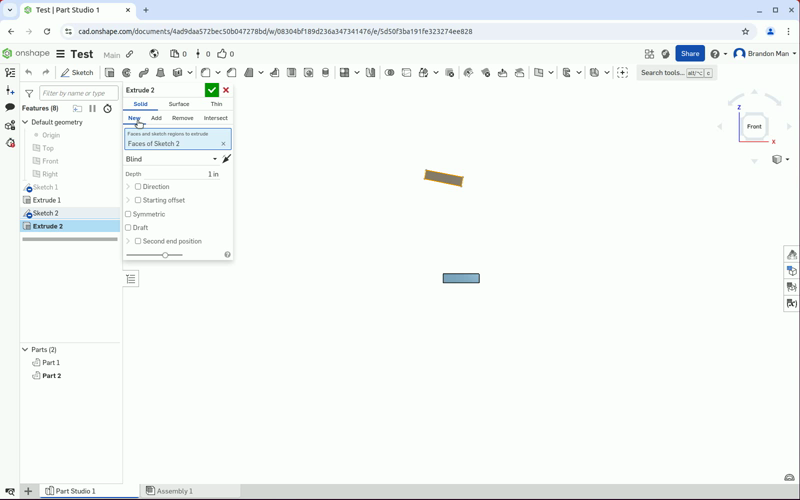
key(tab, 4)
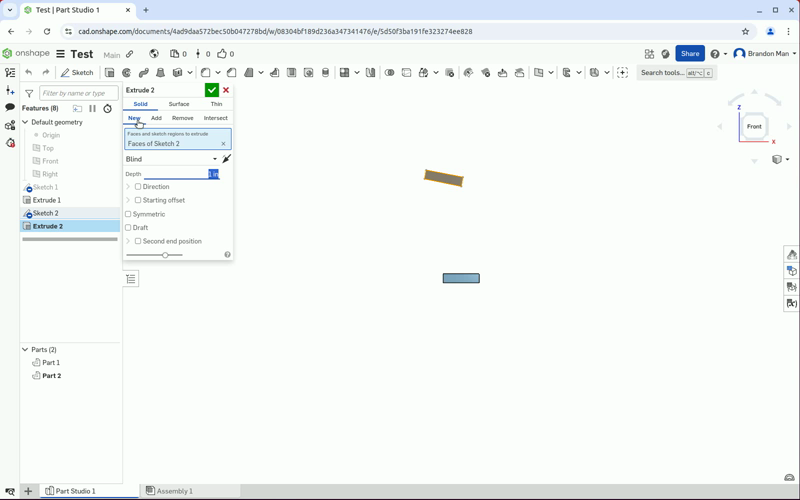
text(7.221)
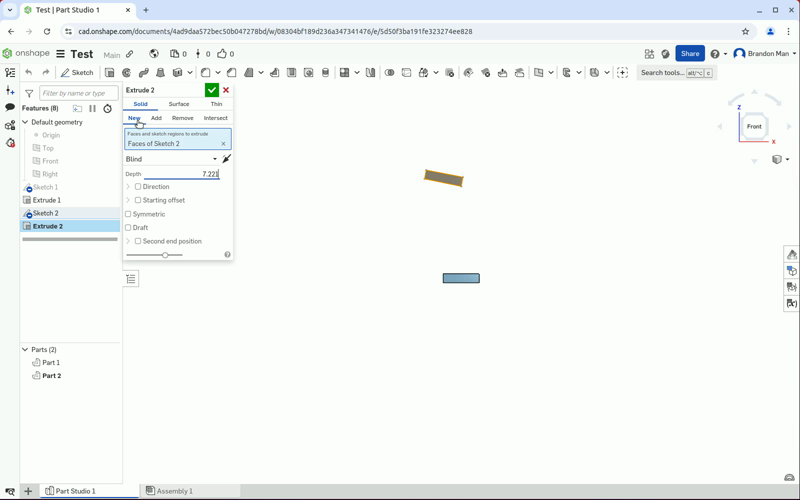
key(enter)
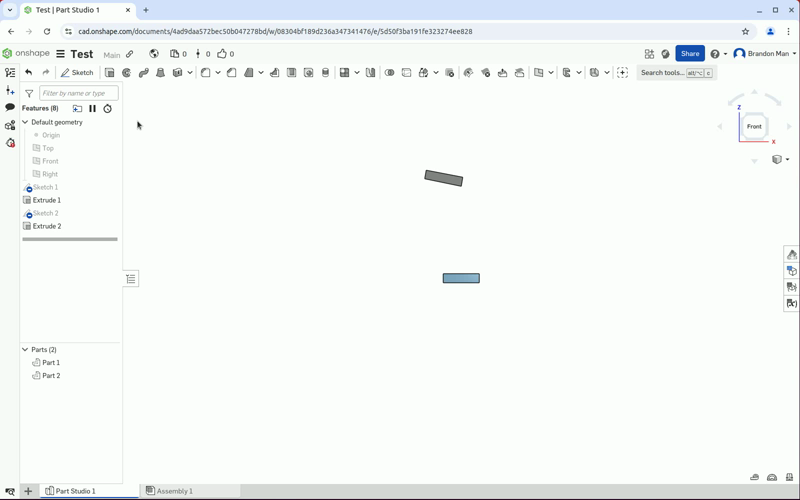
key(shift+h)
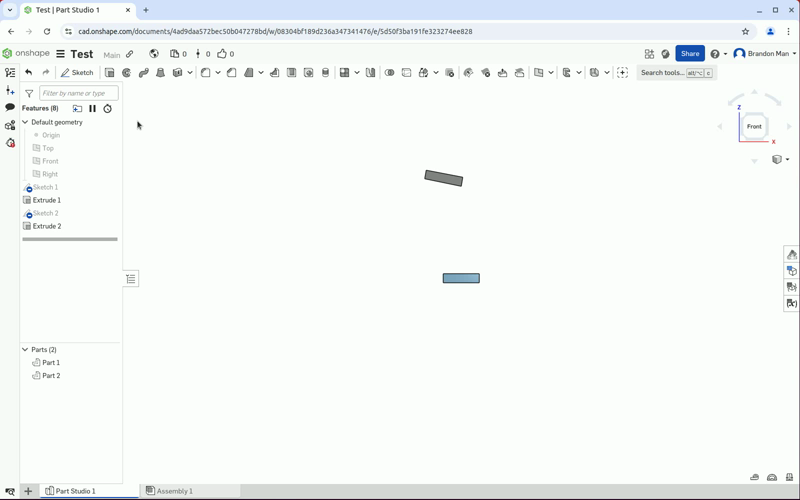
key(shift+h)
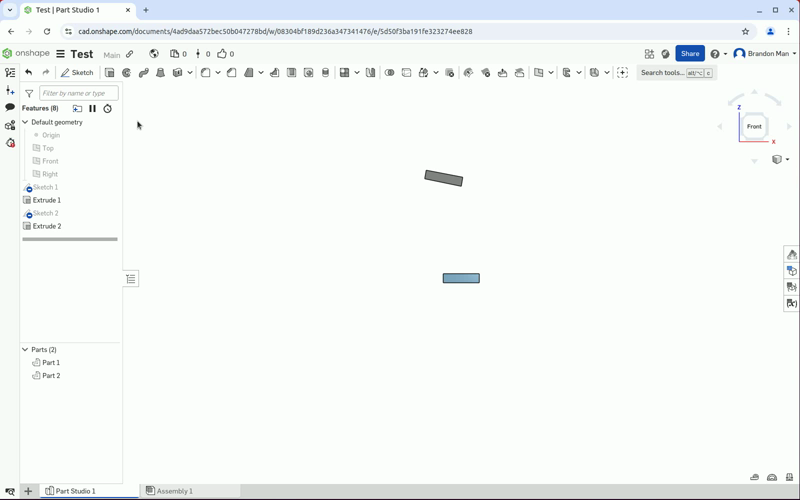
mouse_move(73, 189)
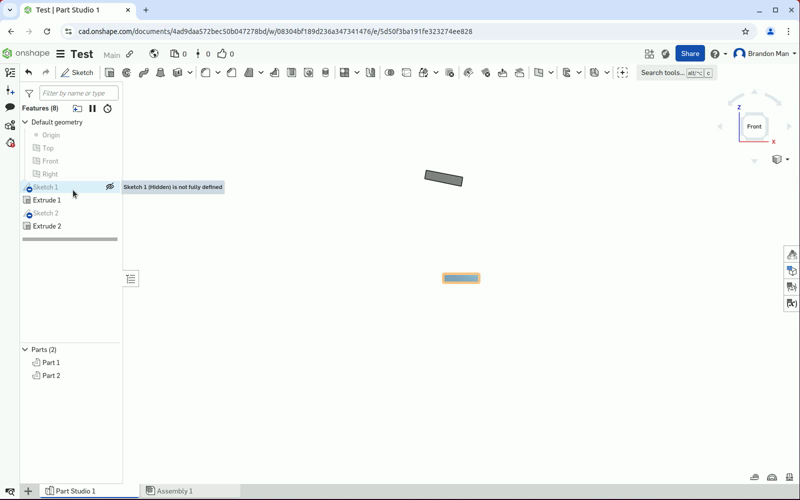
click(73, 189)
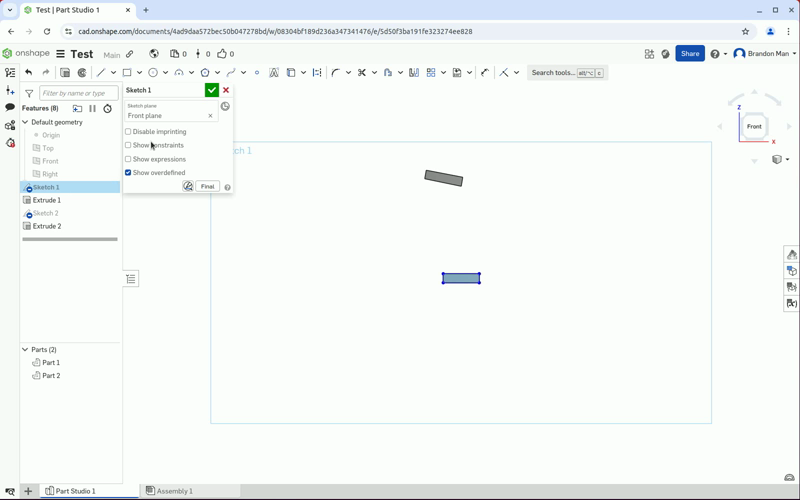
mouse_move(229, 92)
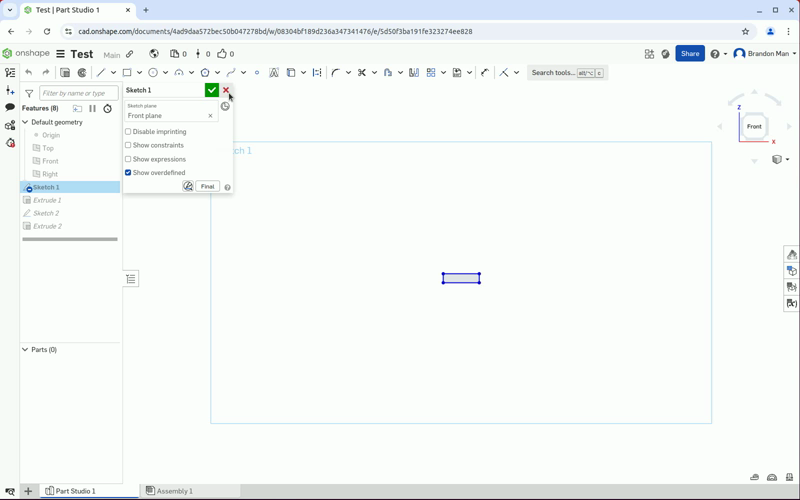
click(229, 92)
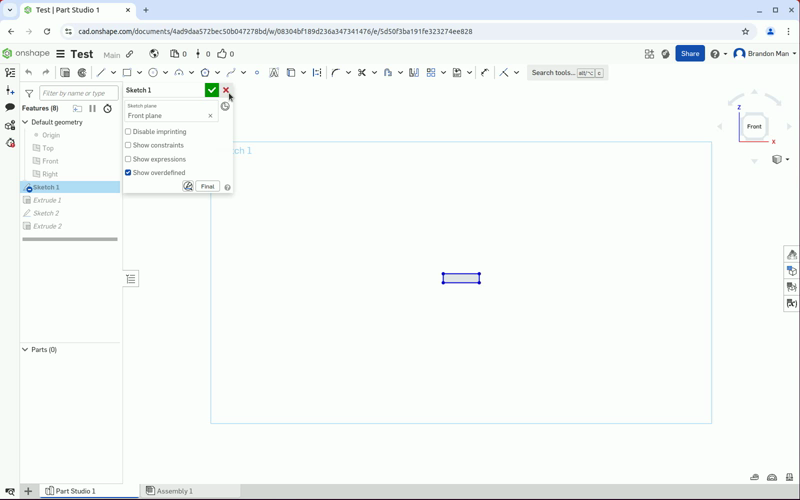
key(shift+s)
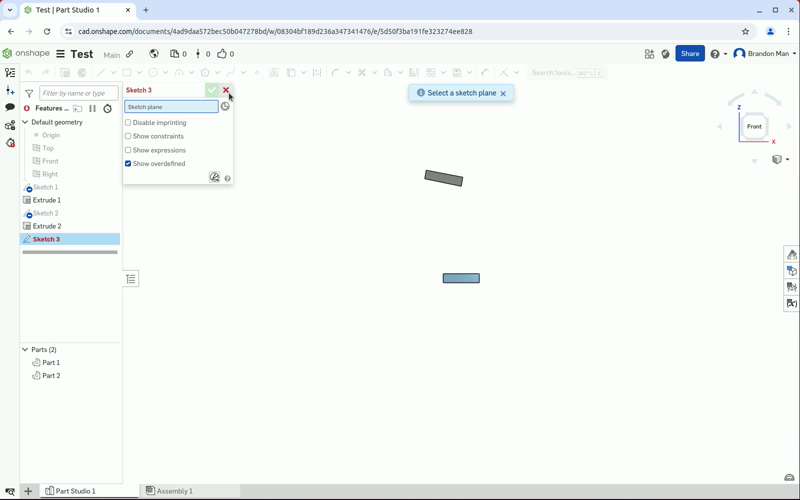
mouse_move(73, 163)
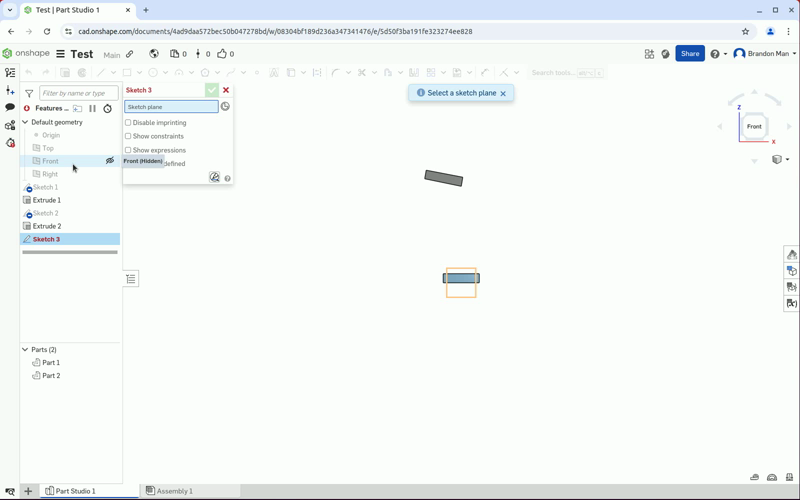
click(73, 163)
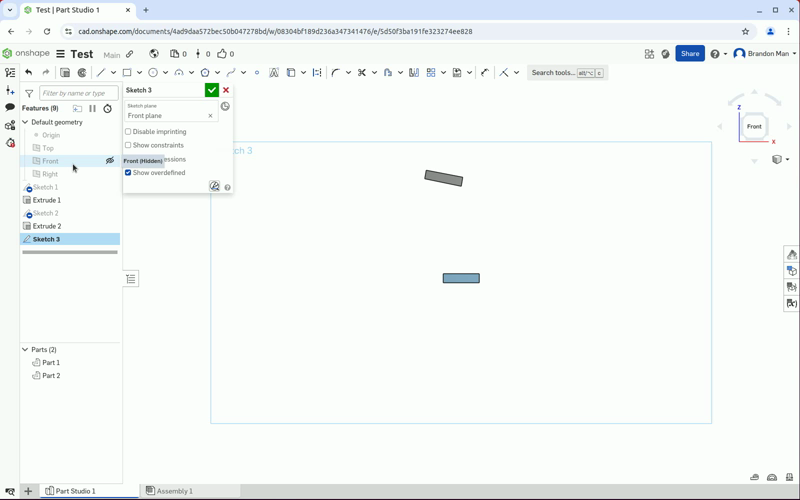
mouse_move(73, 352)
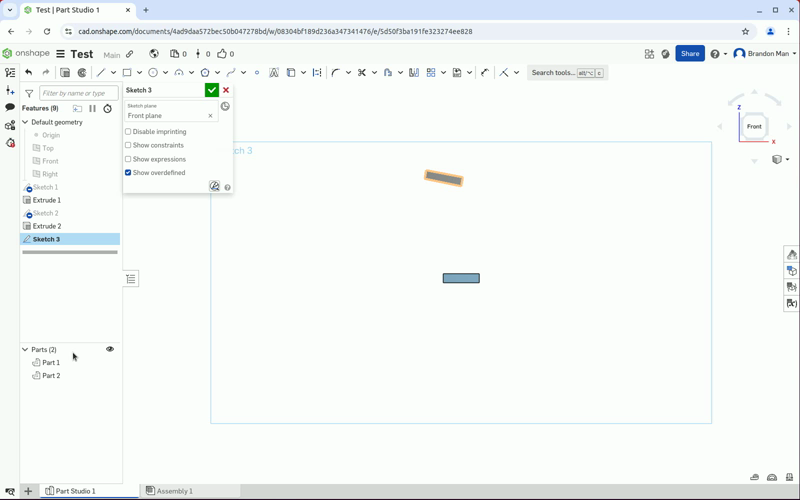
key(y)
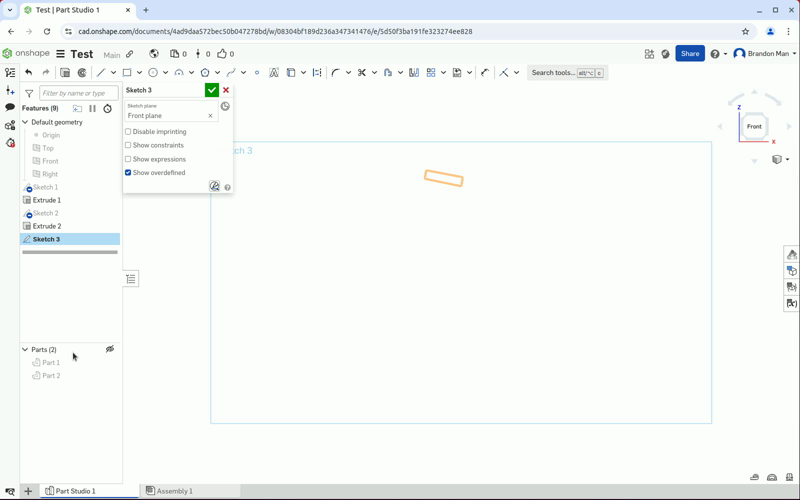
key(l)
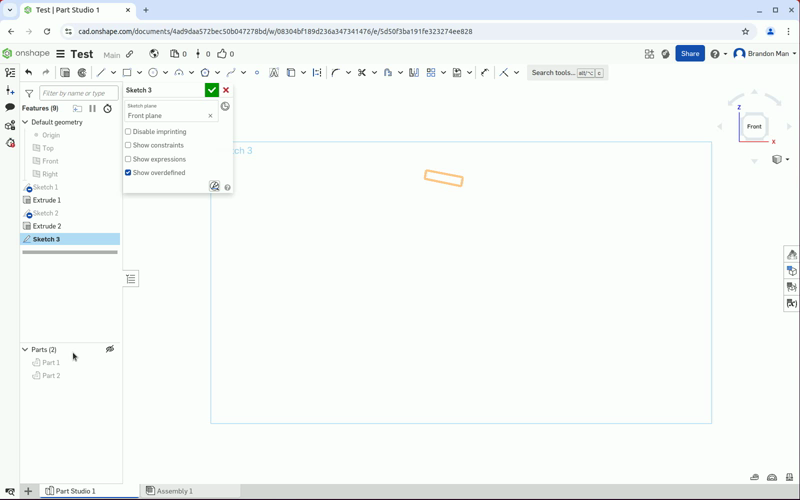
key_down(shift)
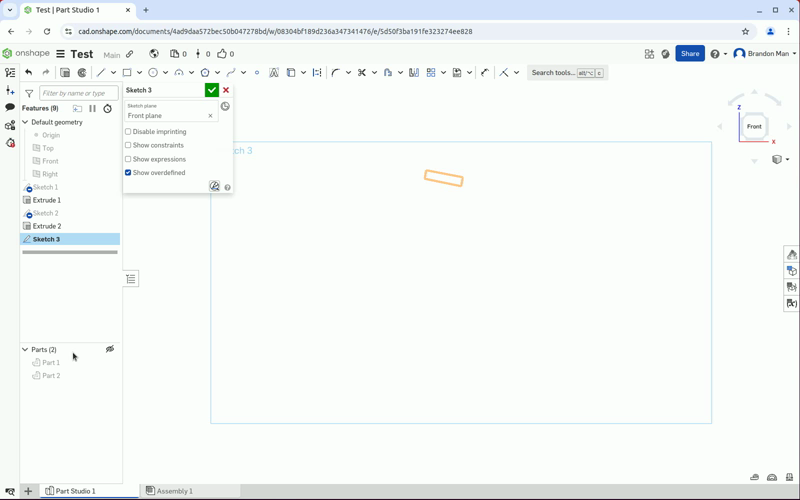
mouse_move(424, 178)
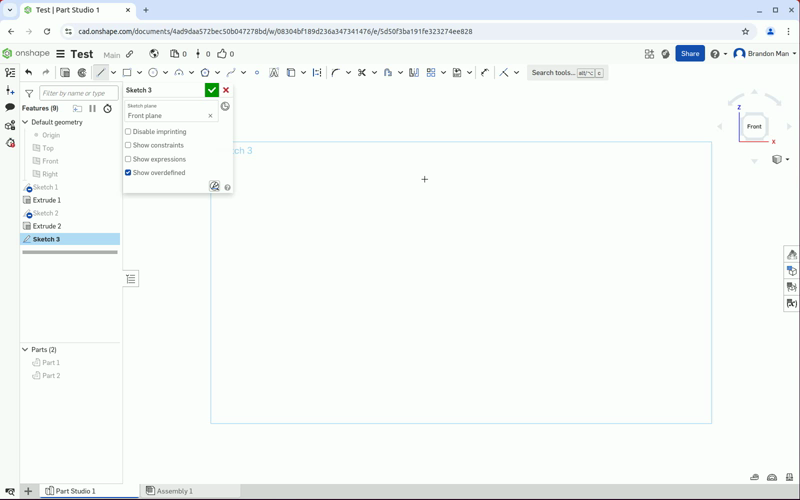
click(424, 178)
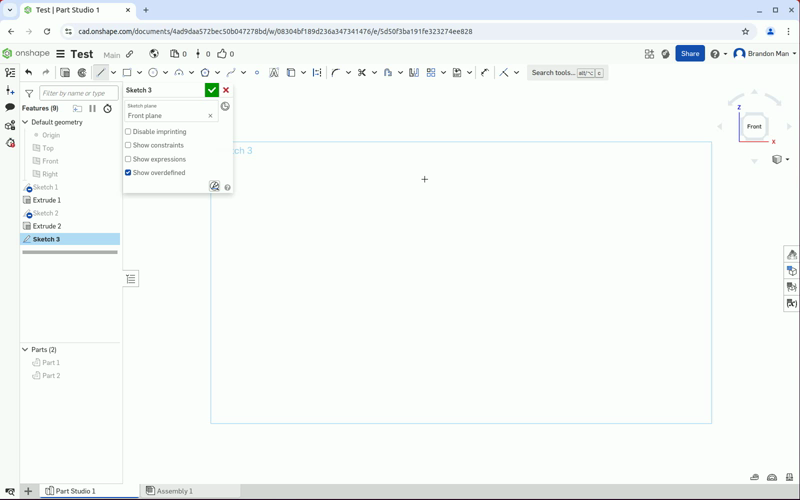
key_up(shift)
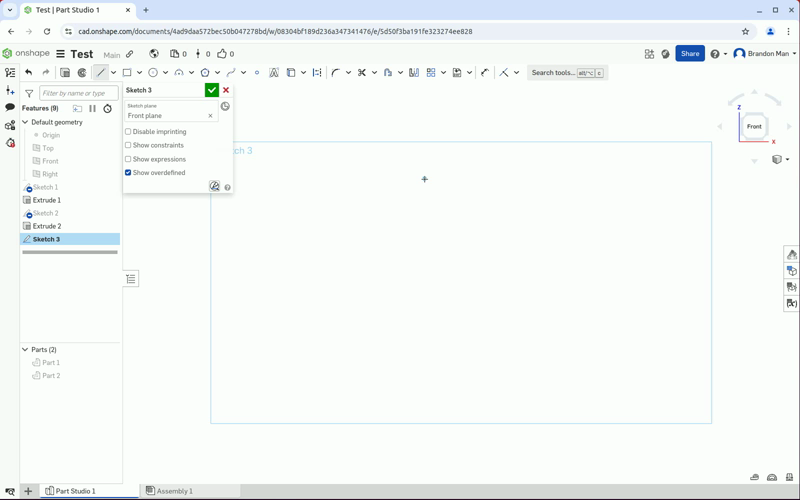
key_down(shift)
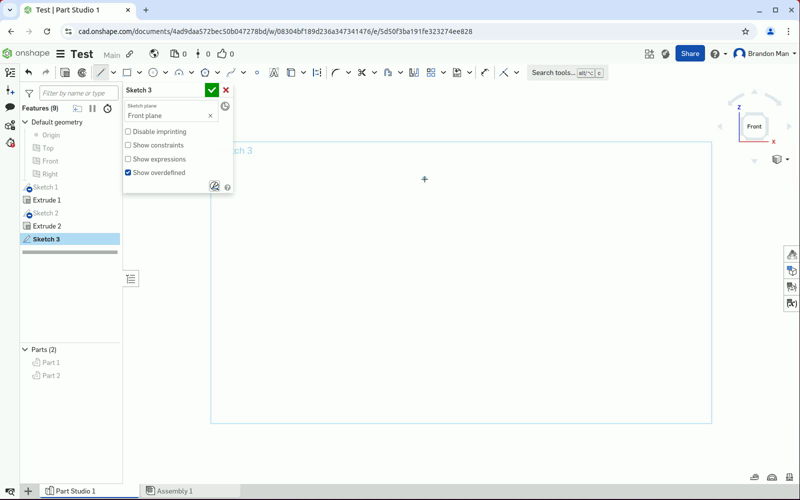
mouse_move(443, 273)
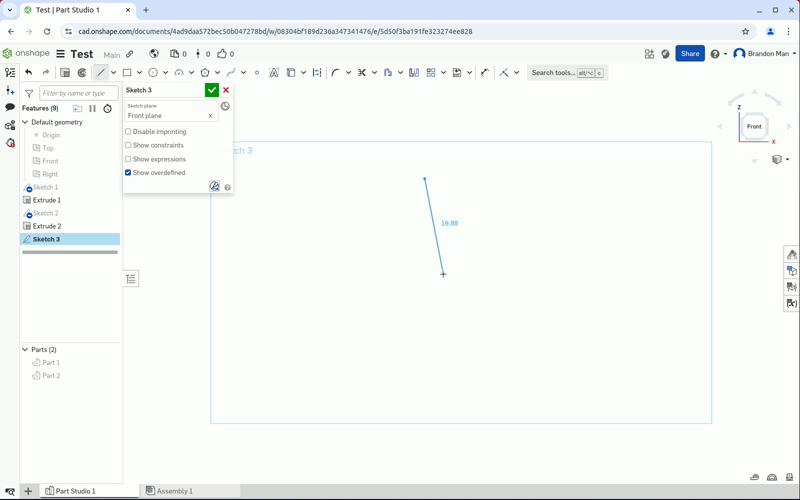
click(443, 273)
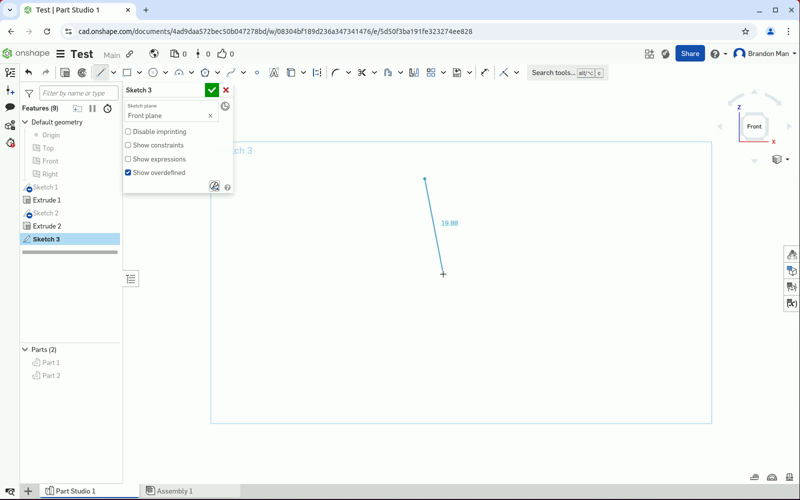
key_up(shift)
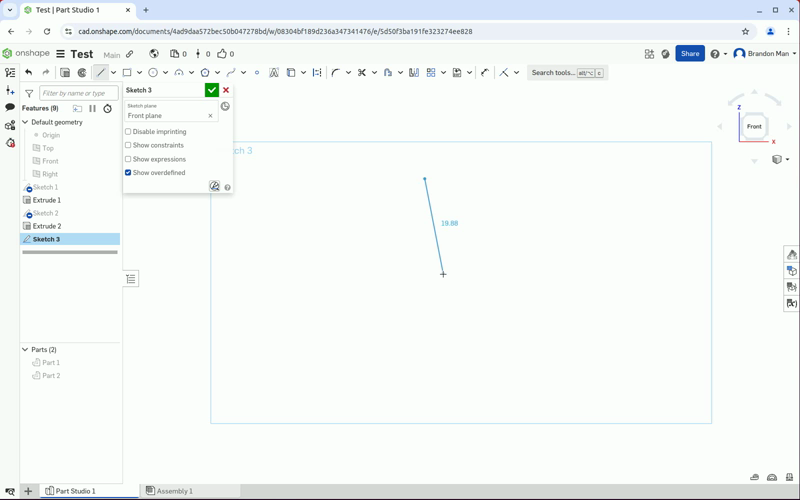
key_down(shift)
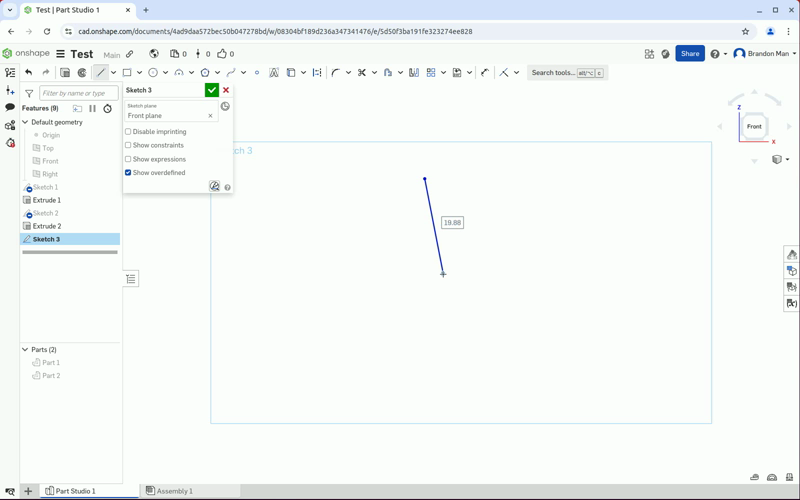
mouse_move(473, 273)
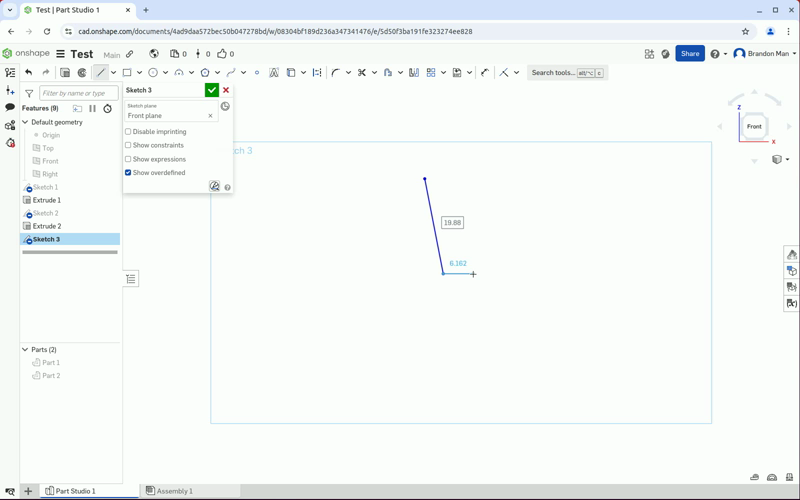
mouse_move(477, 273)
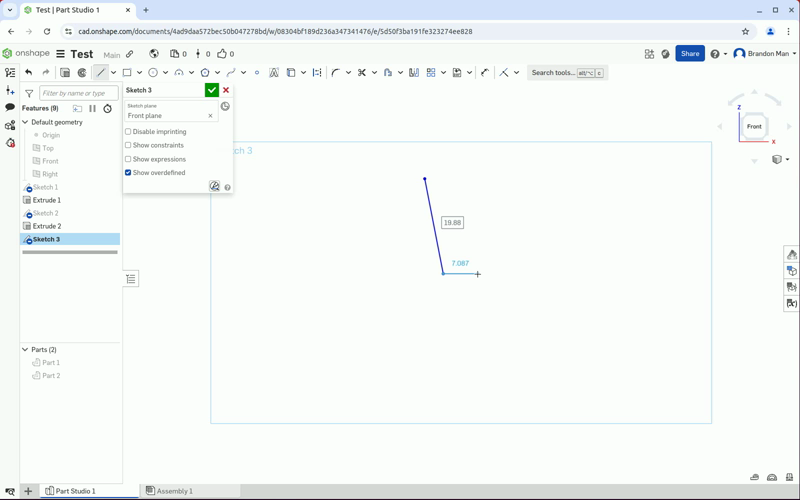
click(477, 273)
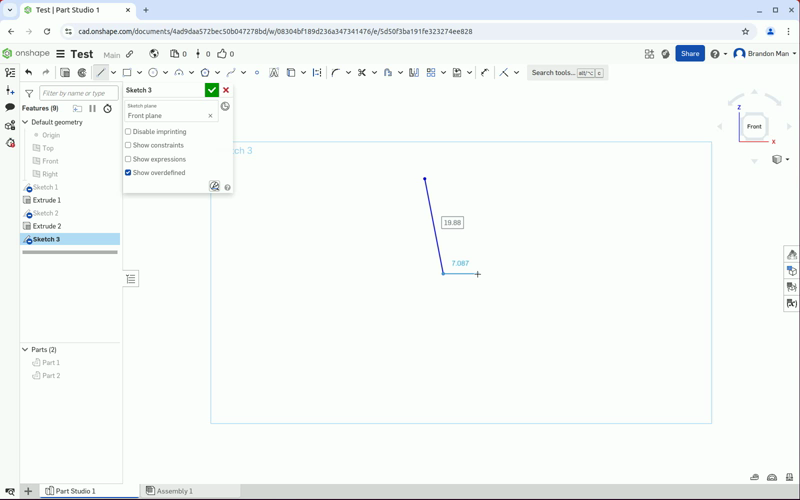
key_up(shift)
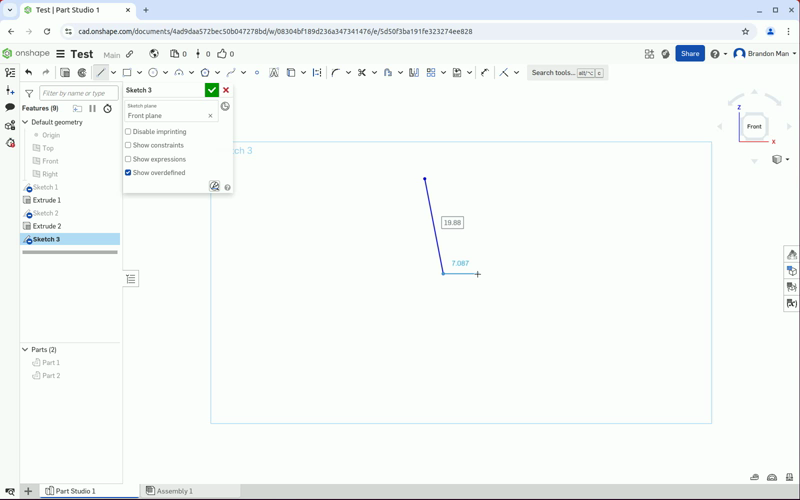
key_down(shift)
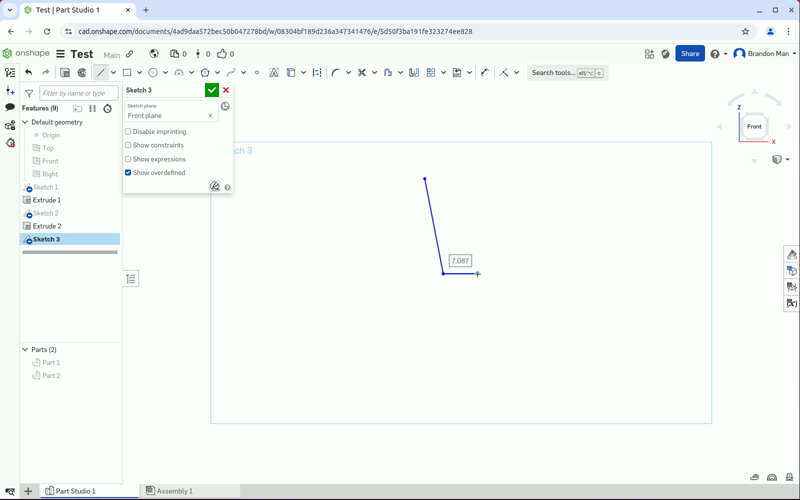
mouse_move(460, 185)
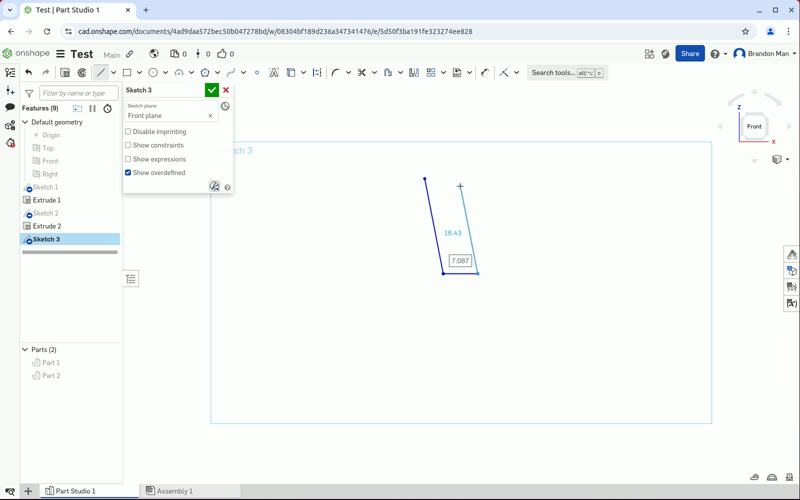
click(460, 185)
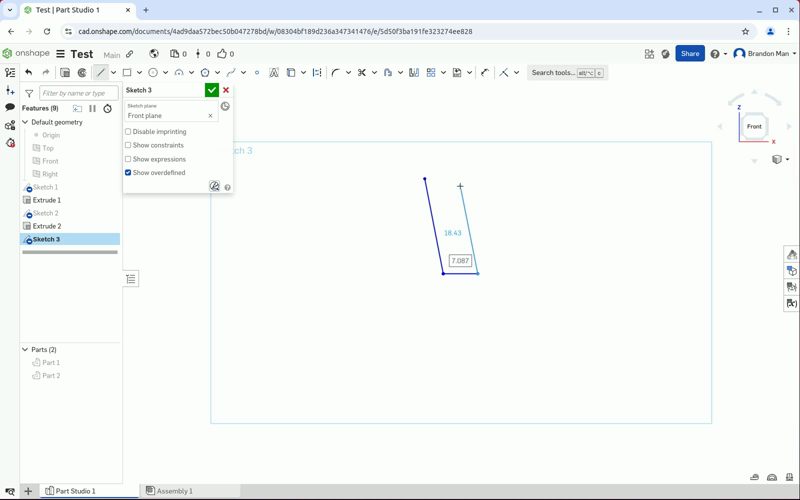
key_up(shift)
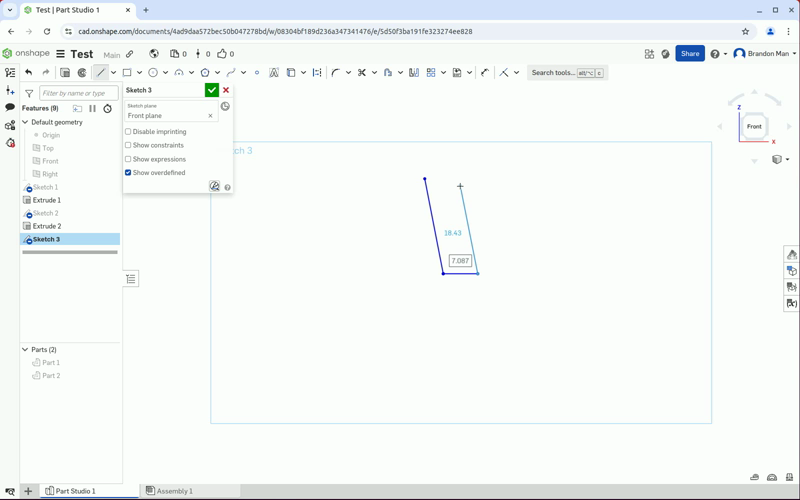
mouse_move(490, 185)
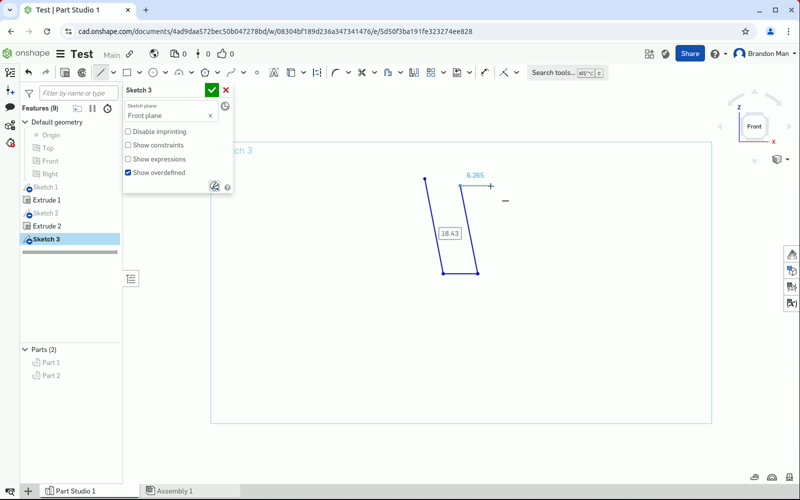
key_down(shift)
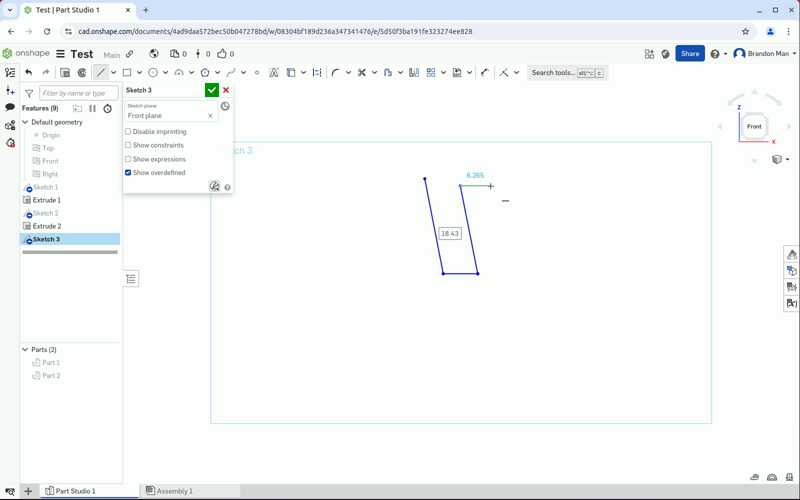
mouse_move(424, 178)
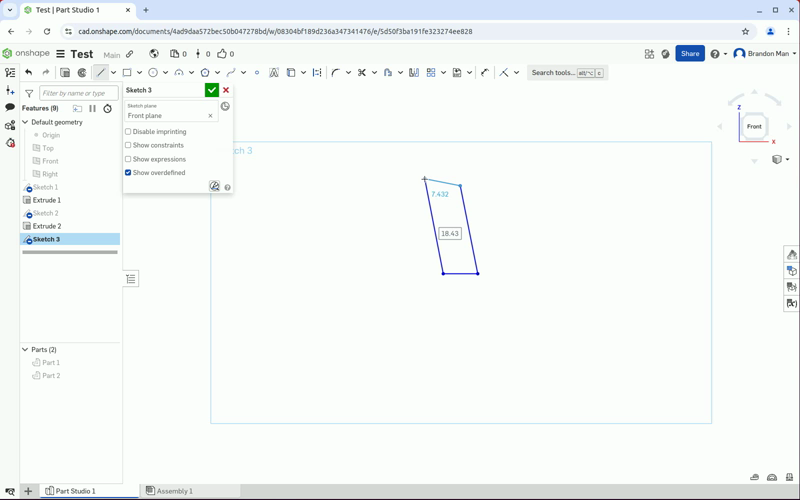
key_up(shift)
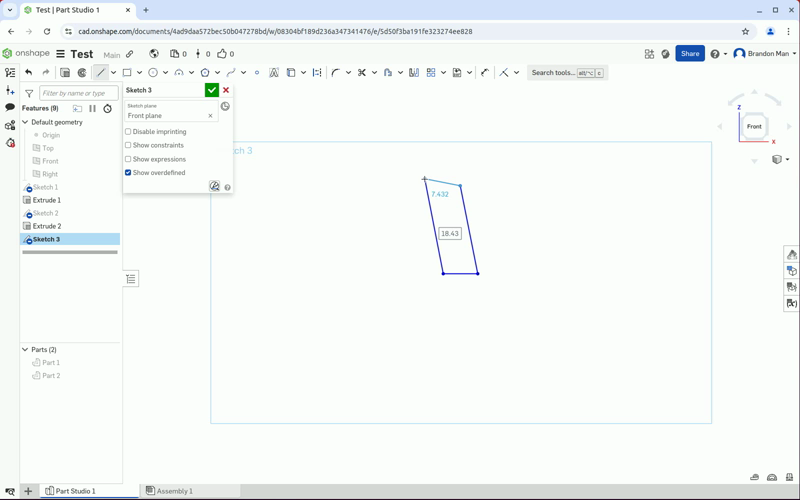
click(424, 178)
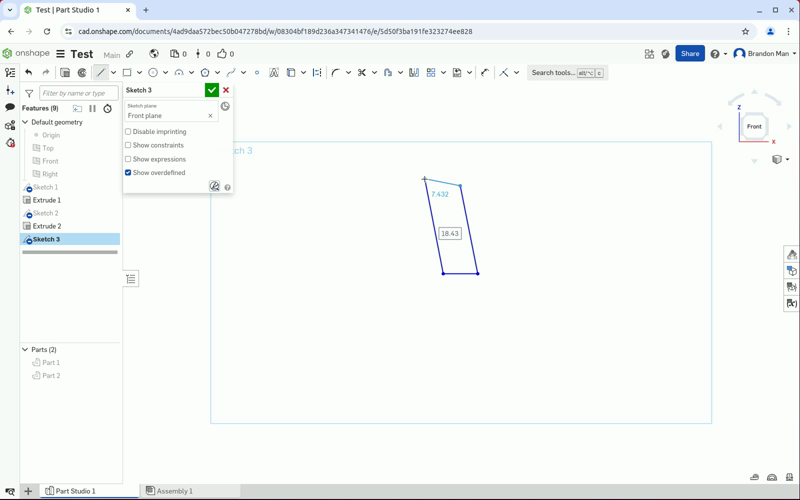
key(esc)
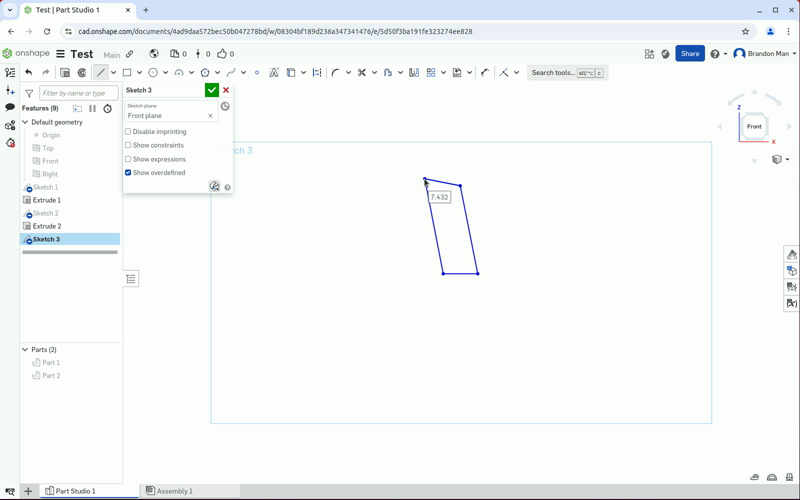
mouse_move(464, 247)
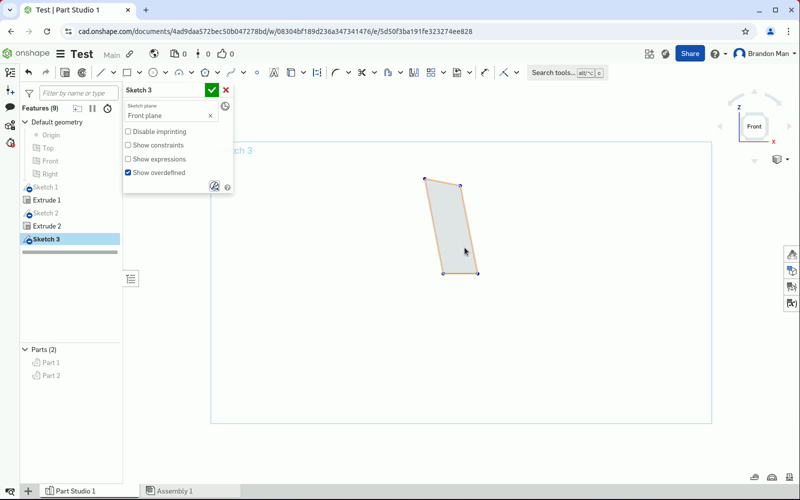
click(464, 247)
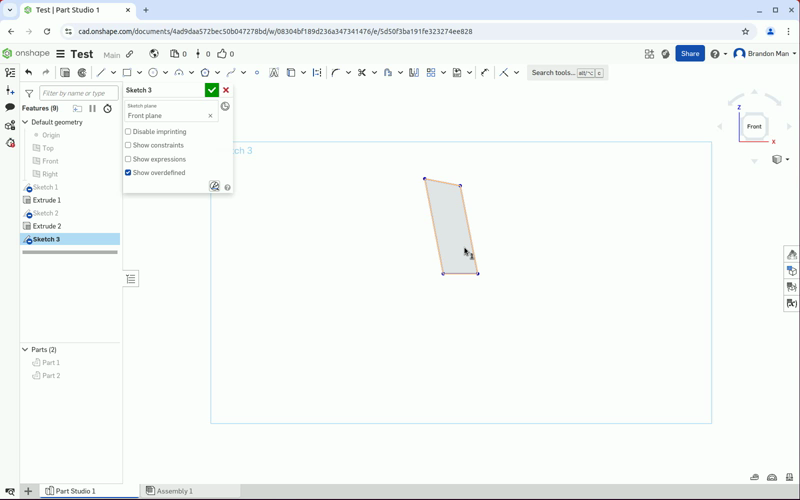
mouse_move(73, 352)
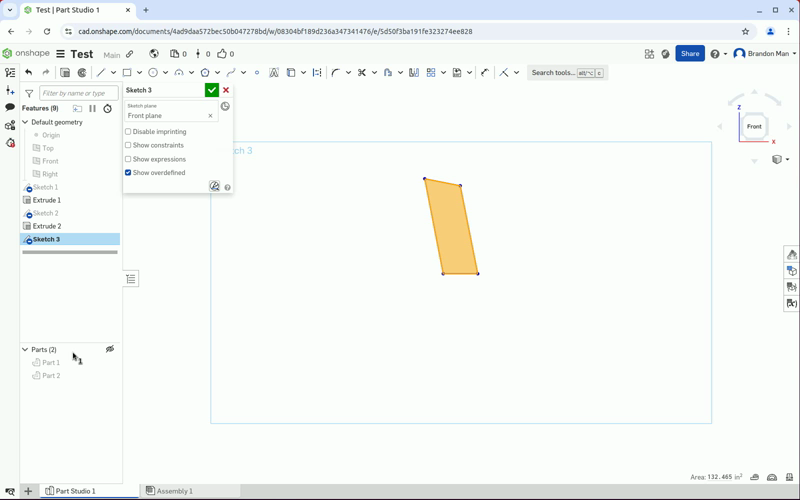
key(shift+y)
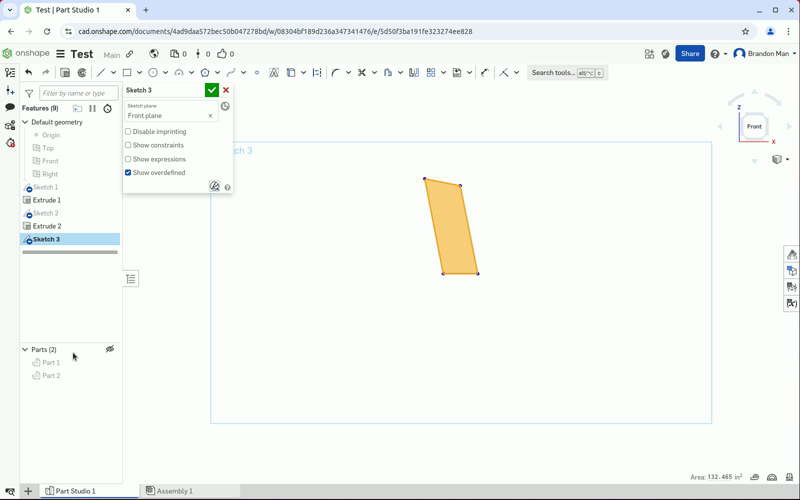
key(shift+e)
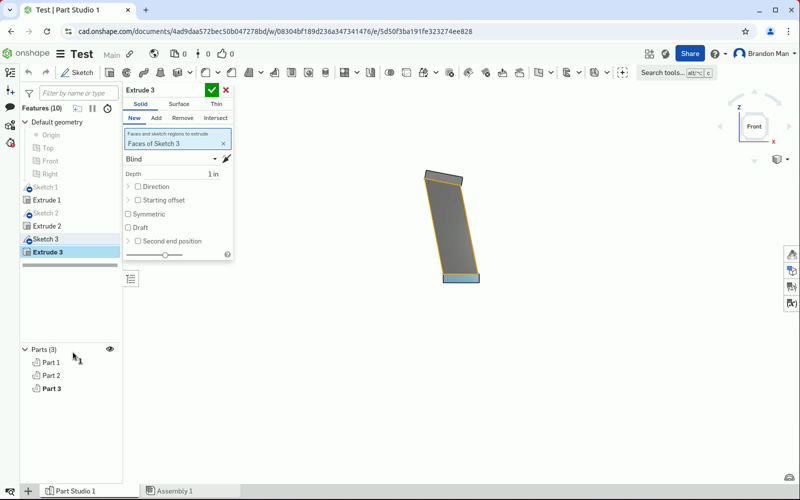
mouse_move(143, 106)
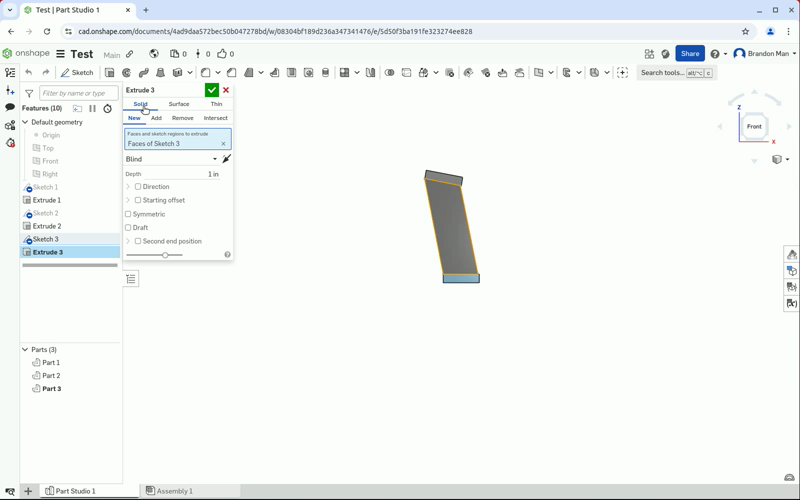
click(143, 106)
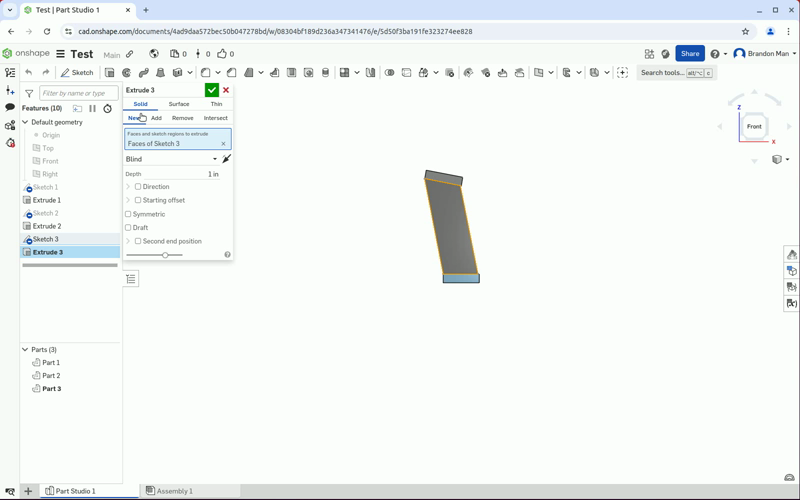
mouse_move(137, 120)
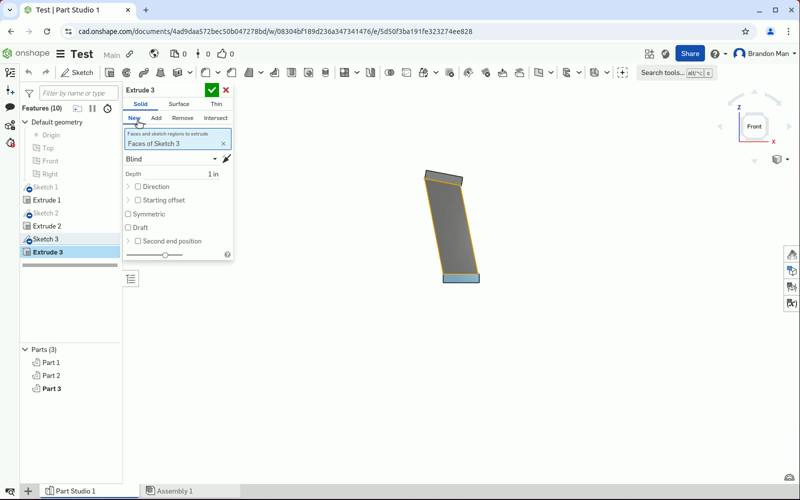
click(137, 120)
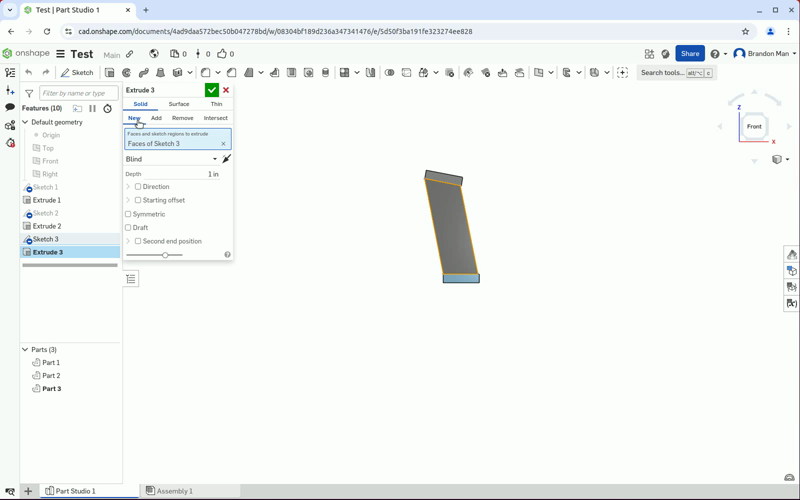
key(tab, 4)
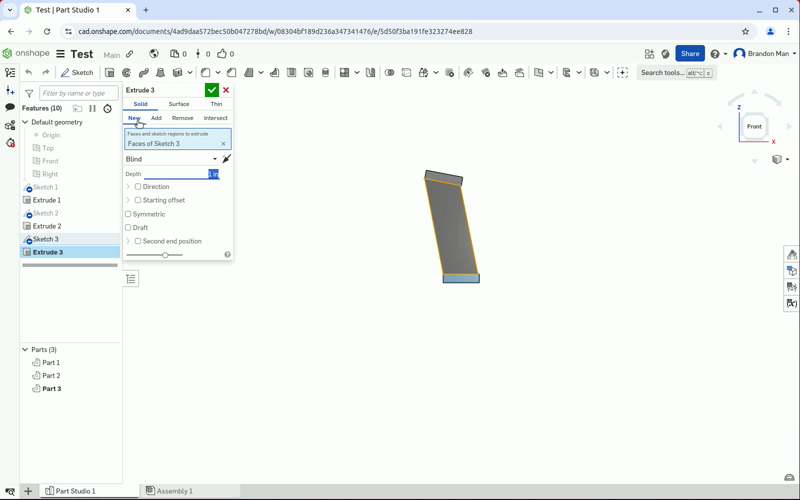
text(1.685)
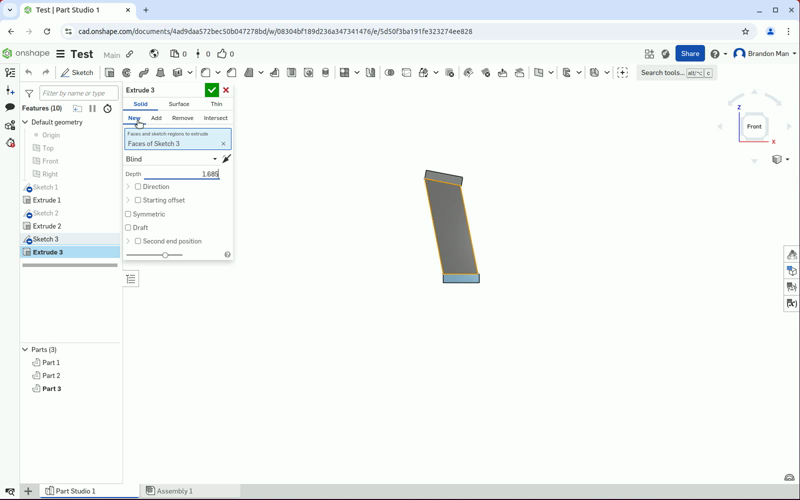
key(enter)
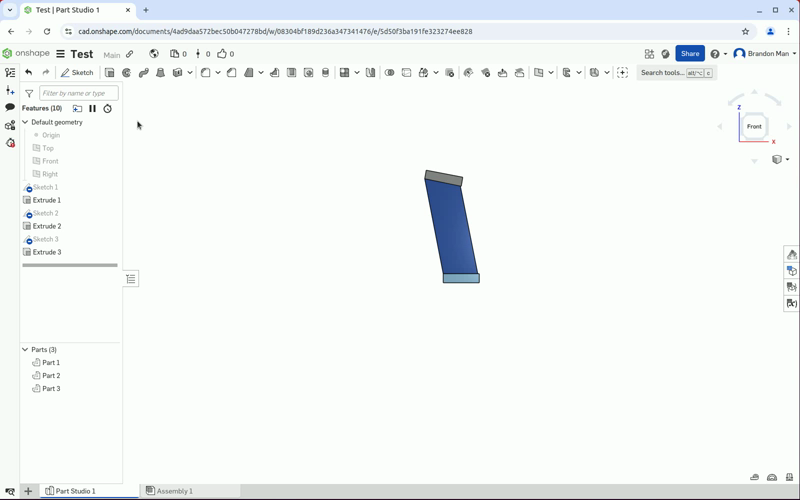
key(shift+h)
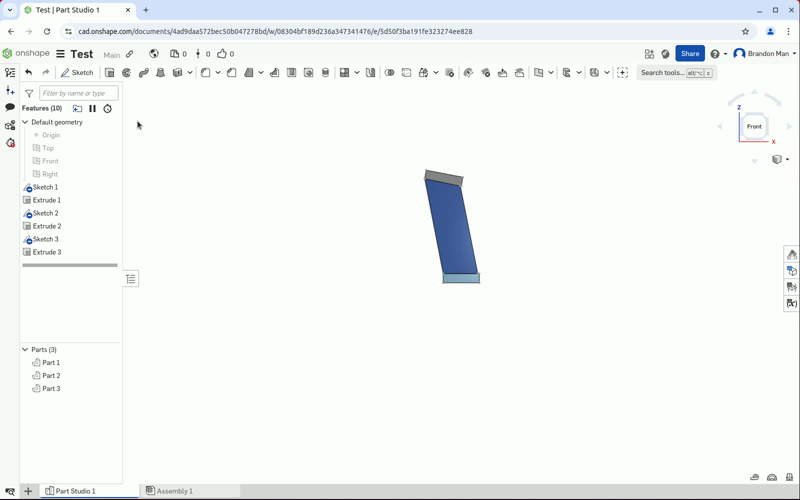
key(shift+h)
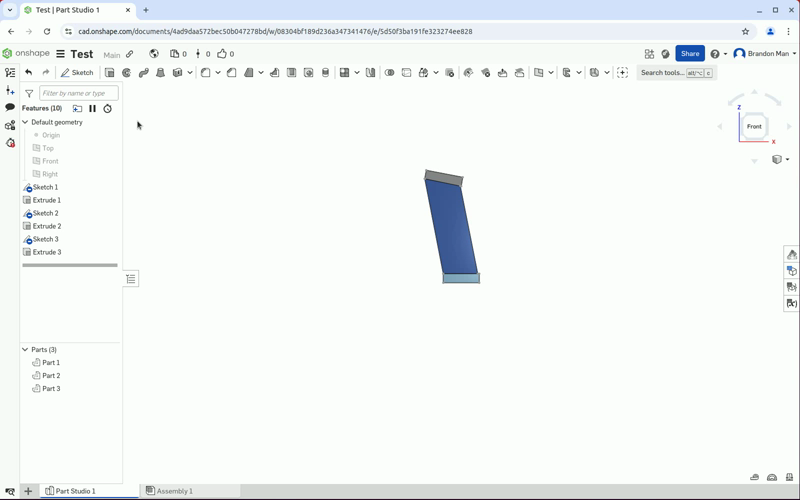
key(shift+7)
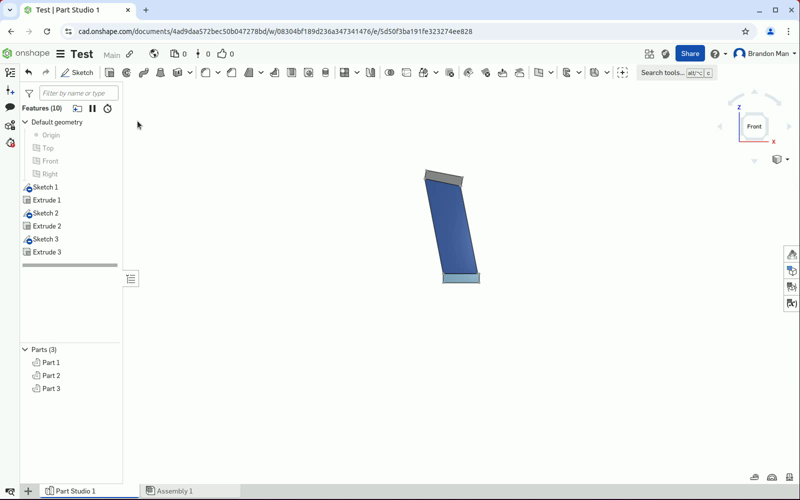
key(left, 2)
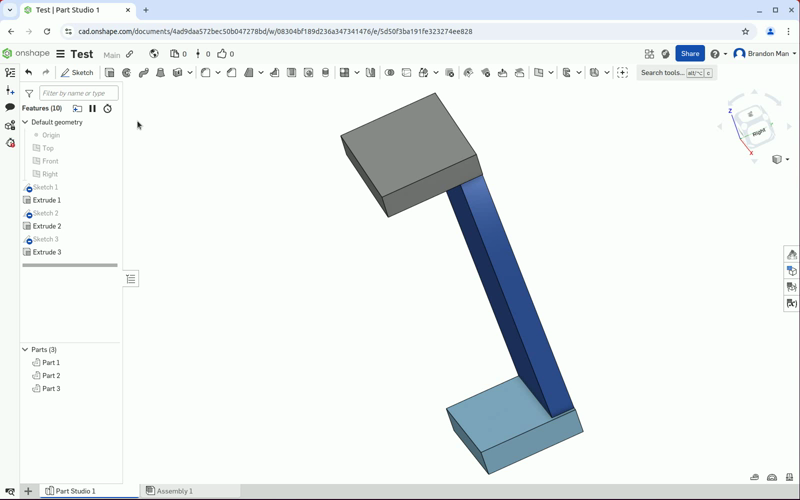
key(down, 2)
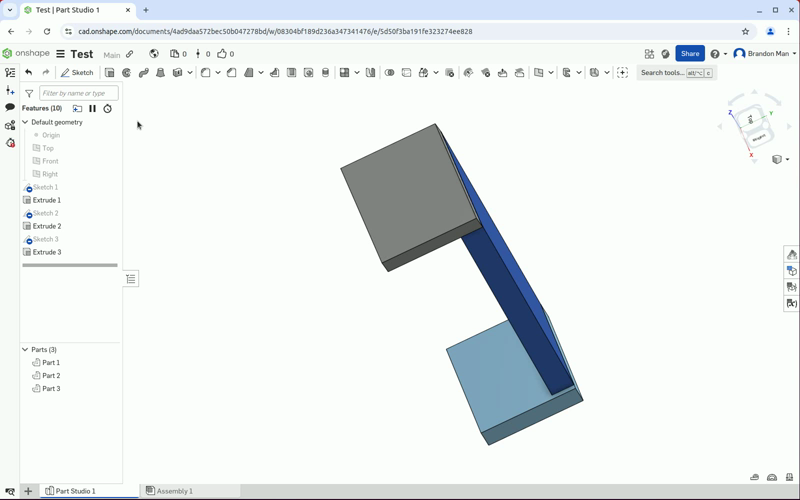
key(up, 2)
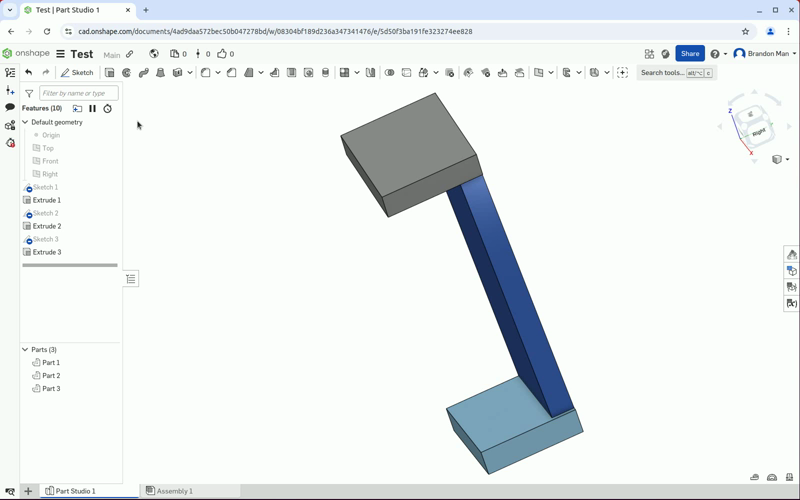
key(right, 2)
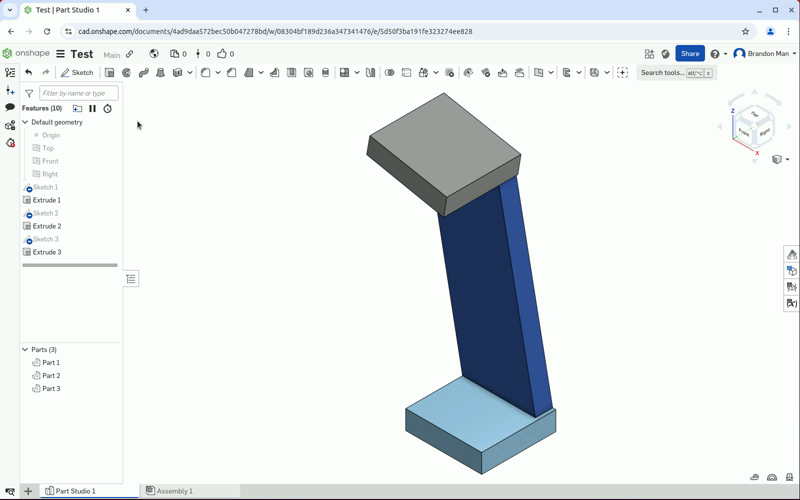
mouse_move(73, 189)
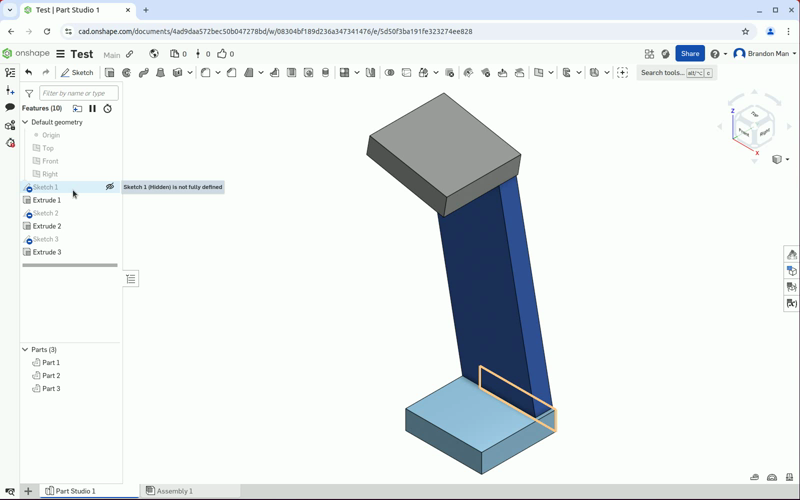
click(73, 189)